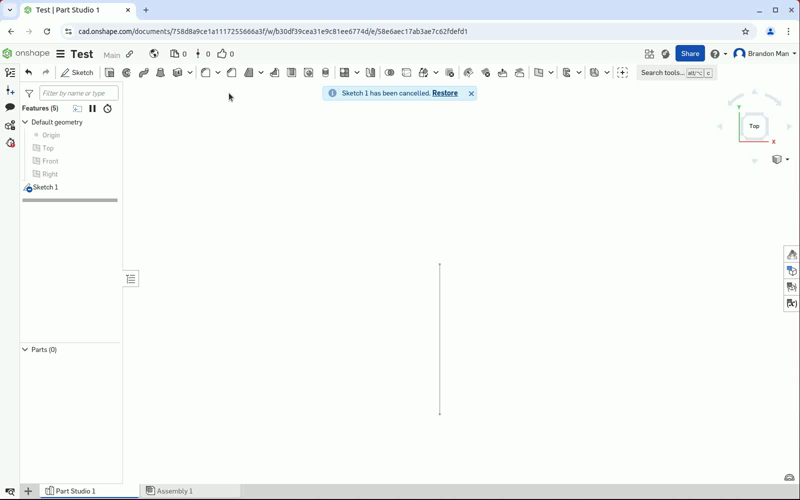
key(shift+h)
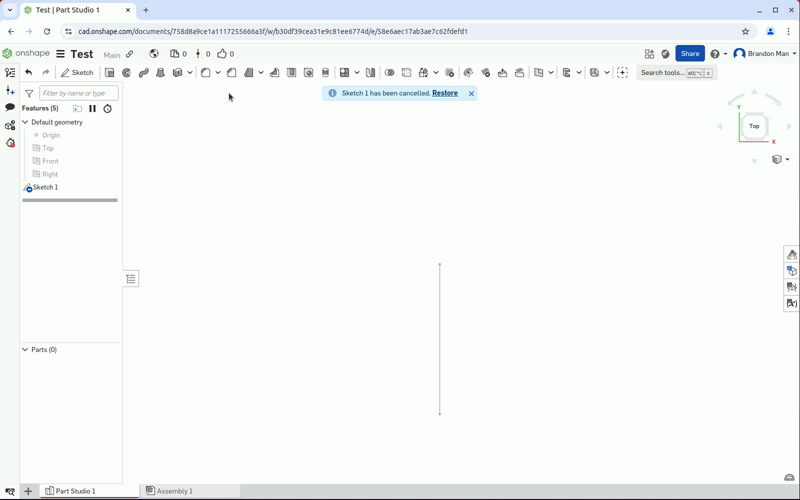
key(shift+s)
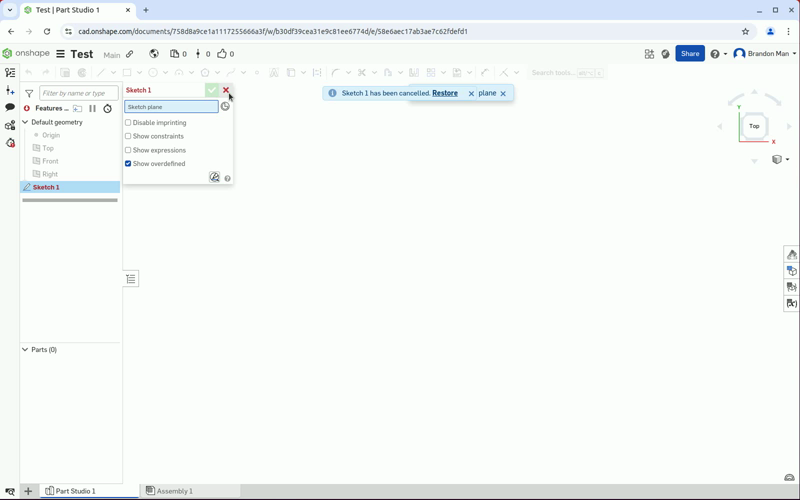
mouse_move(73, 150)
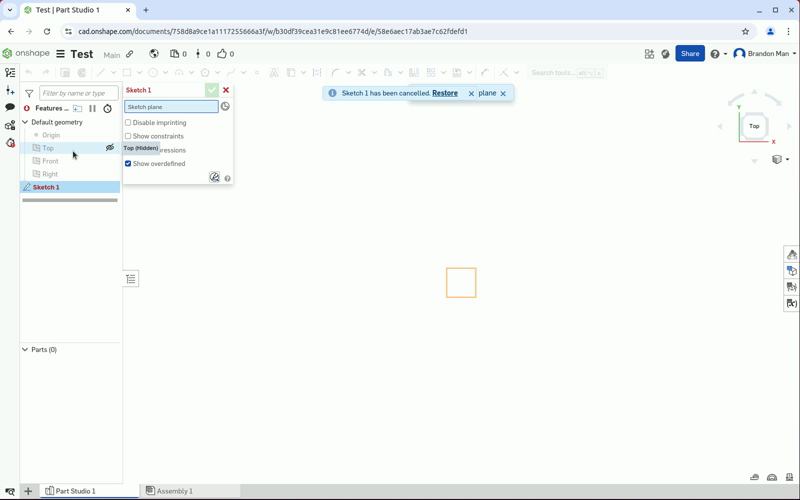
click(73, 150)
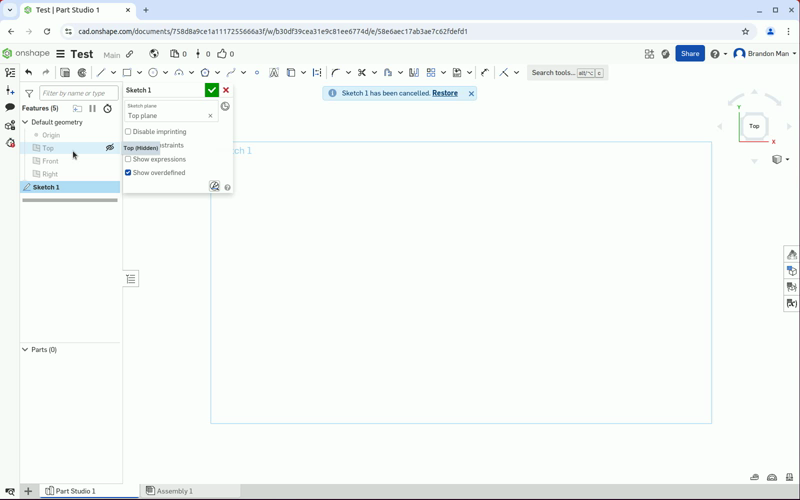
mouse_move(73, 352)
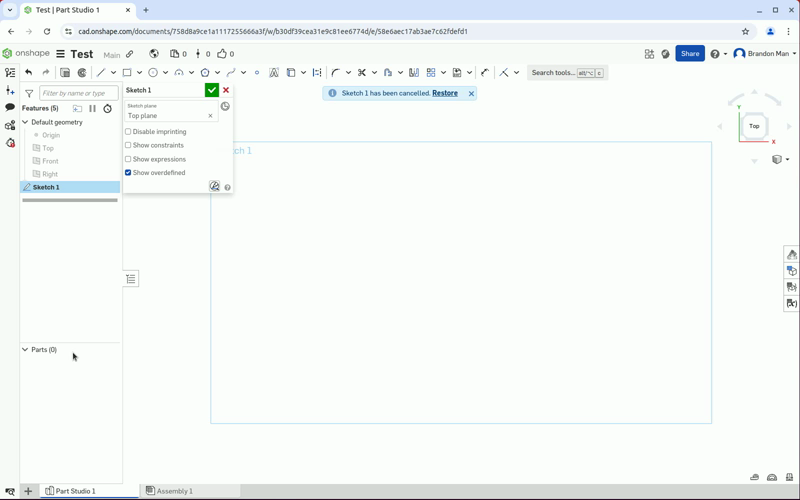
key(y)
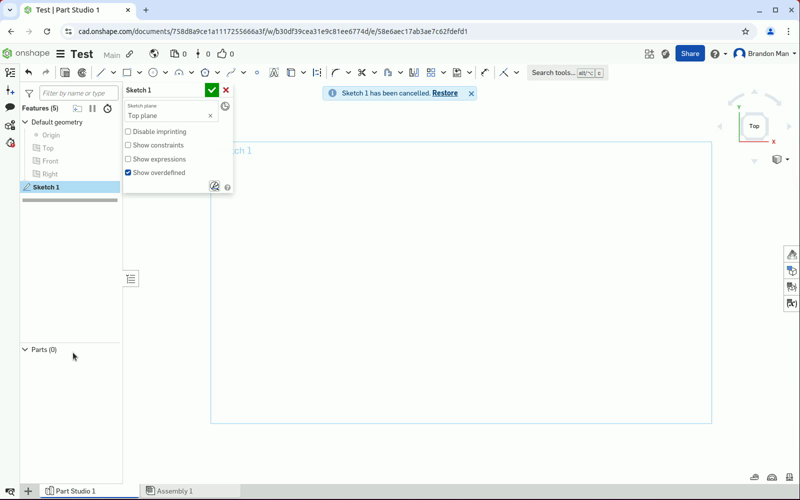
key(c)
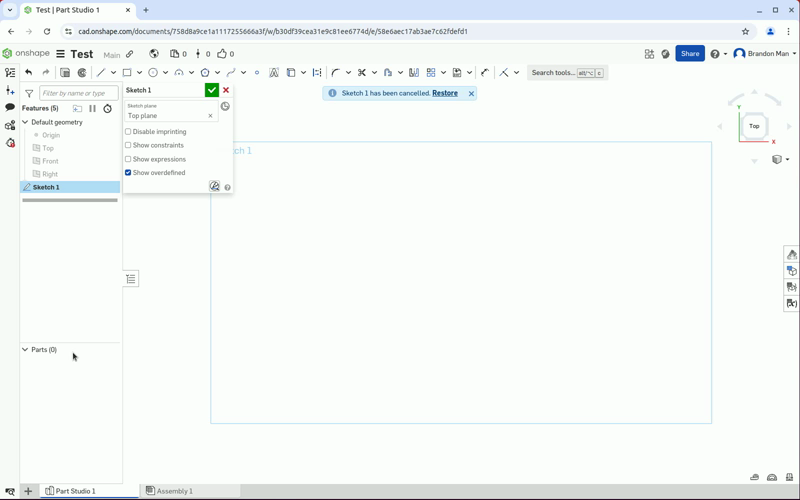
key_down(shift)
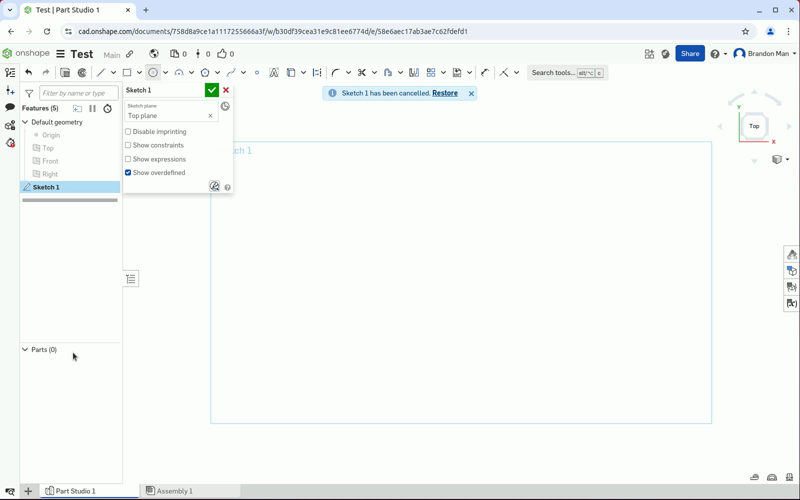
mouse_move(460, 282)
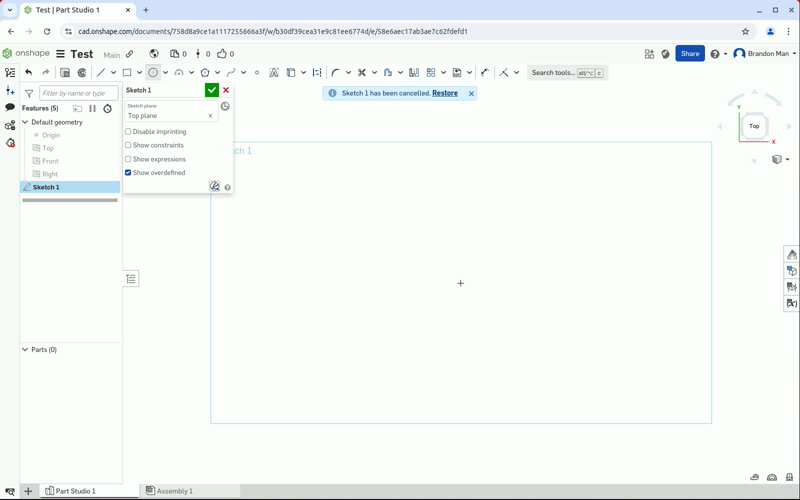
click(460, 282)
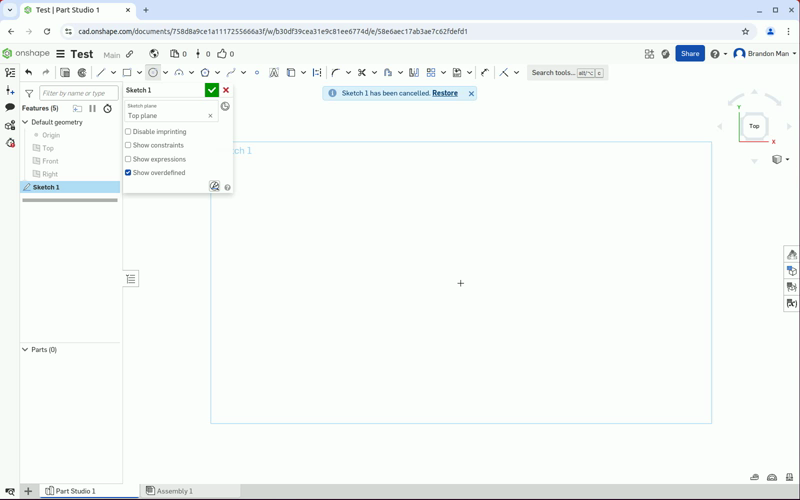
key_up(shift)
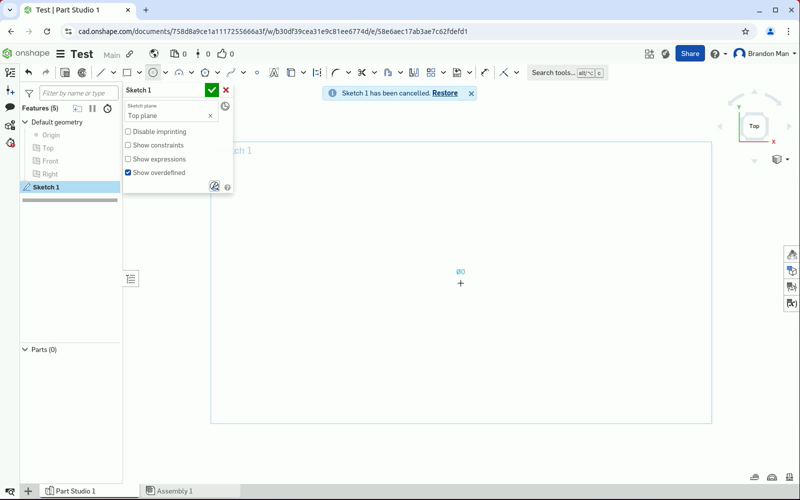
mouse_move(463, 282)
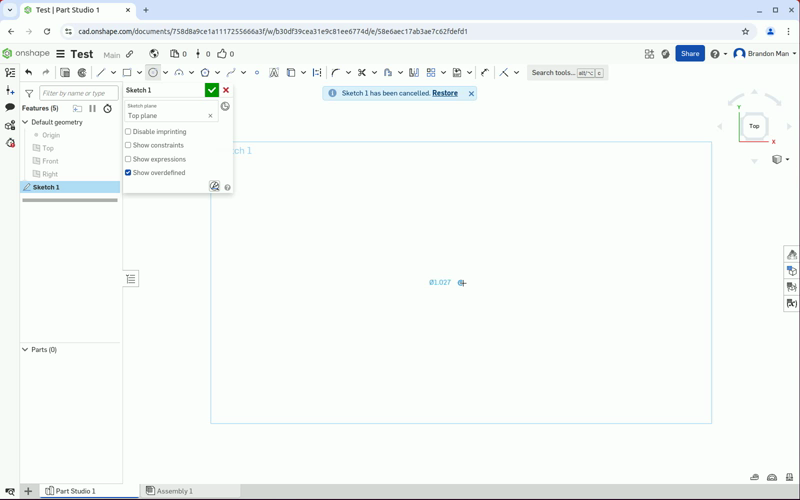
scroll(6)
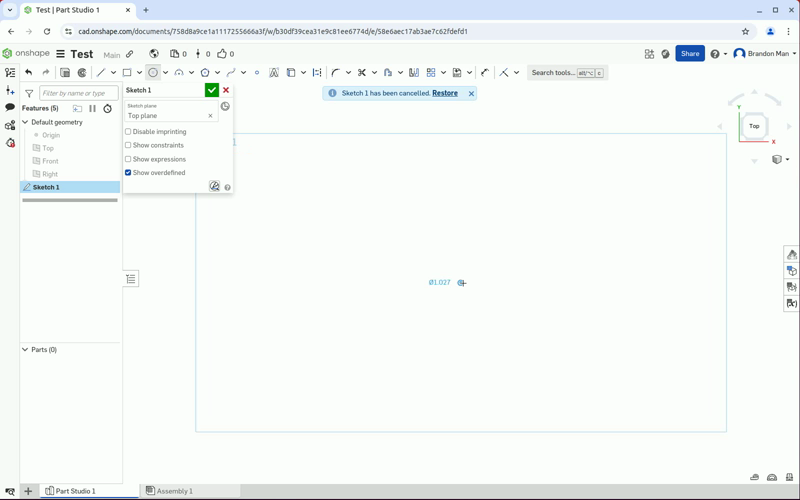
scroll(6)
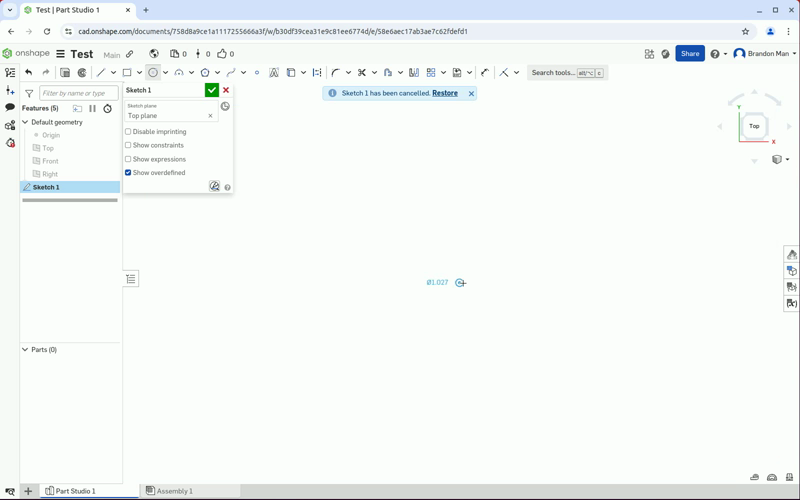
scroll(6)
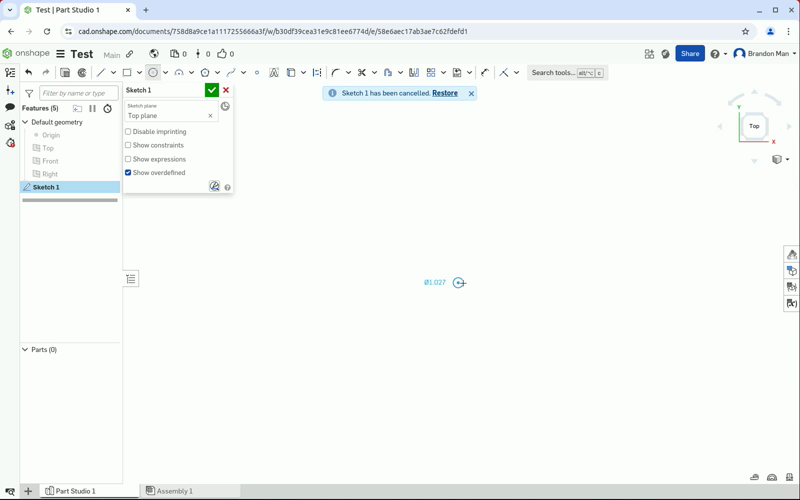
scroll(6)
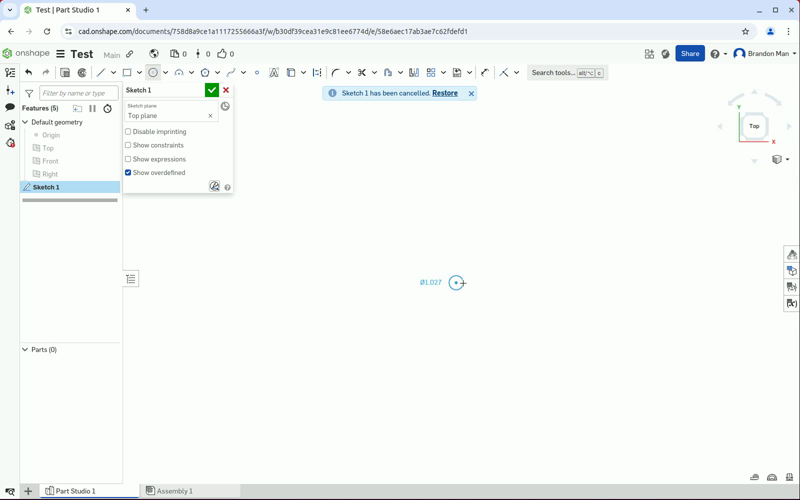
scroll(6)
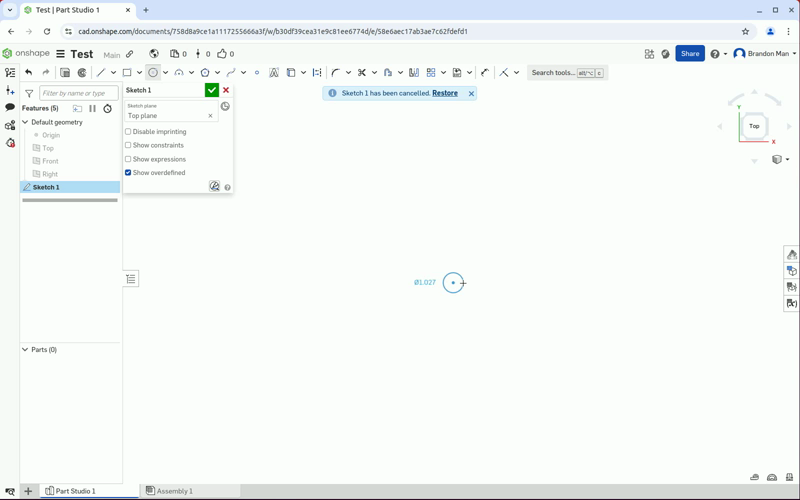
scroll(6)
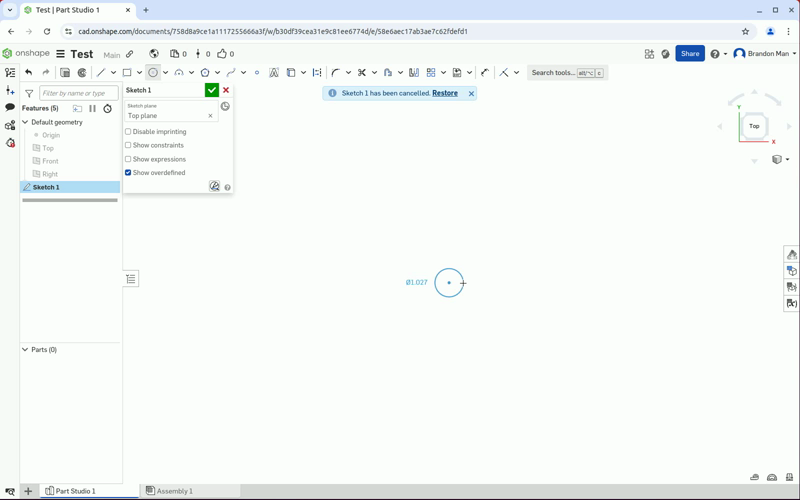
scroll(6)
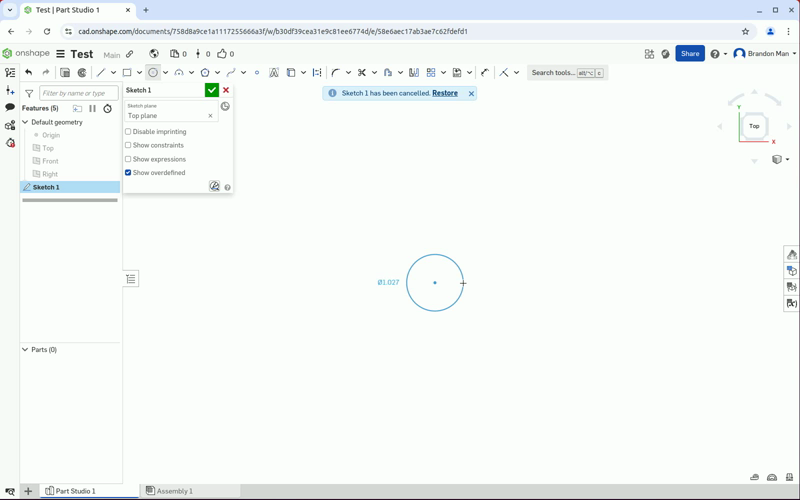
click(463, 282)
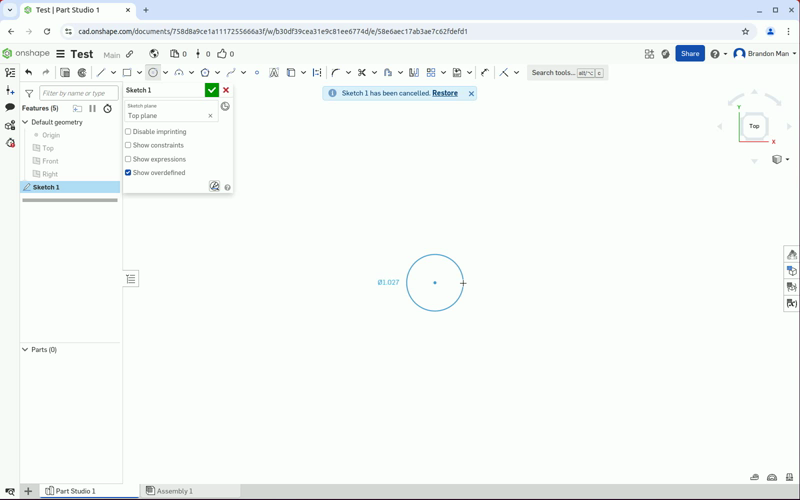
scroll(-6)
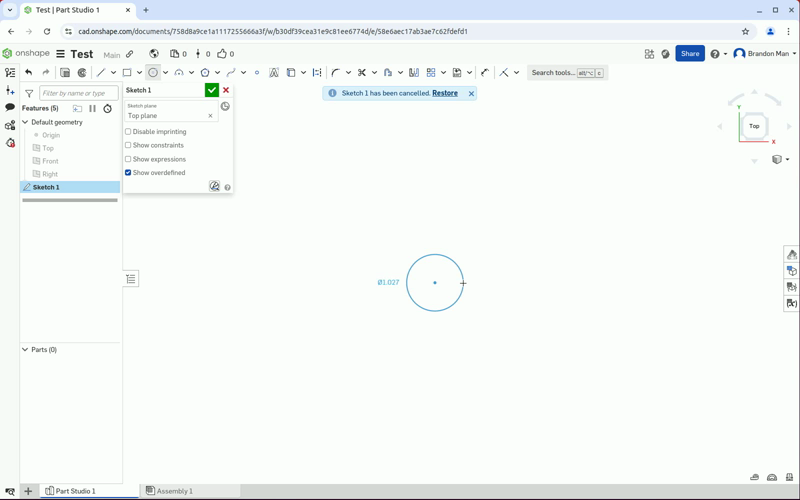
scroll(-6)
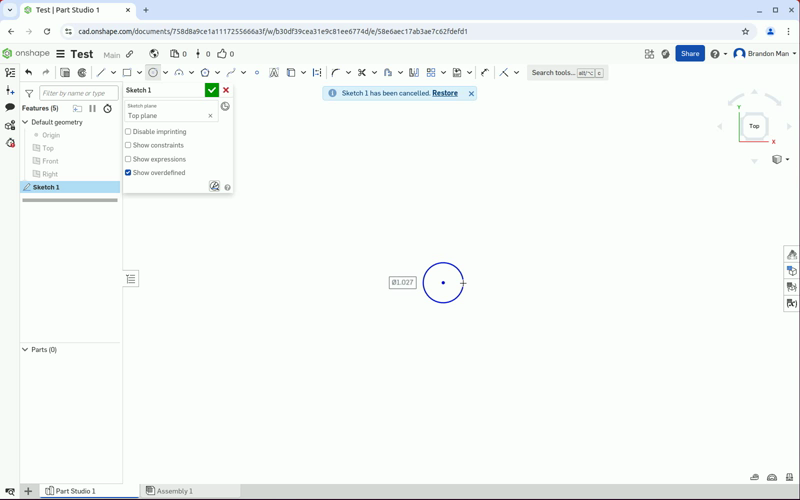
scroll(-6)
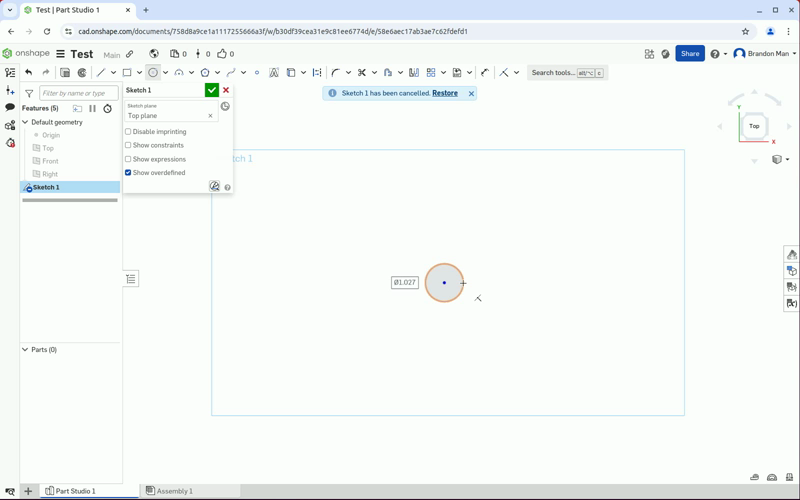
scroll(-6)
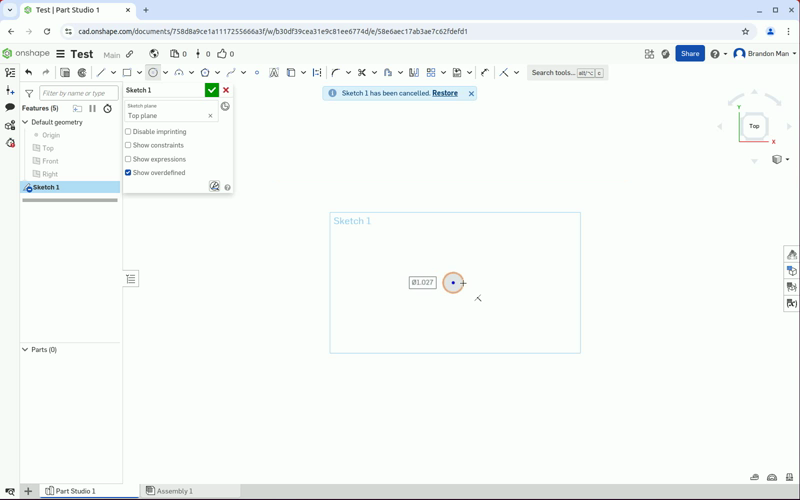
scroll(-6)
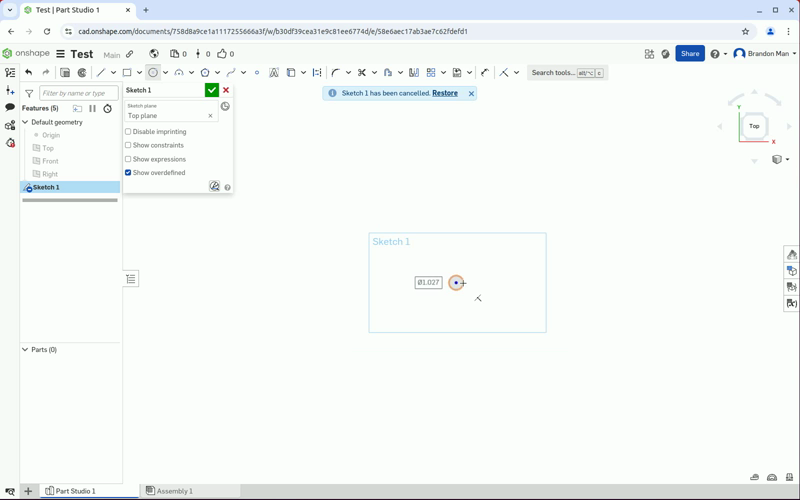
scroll(-6)
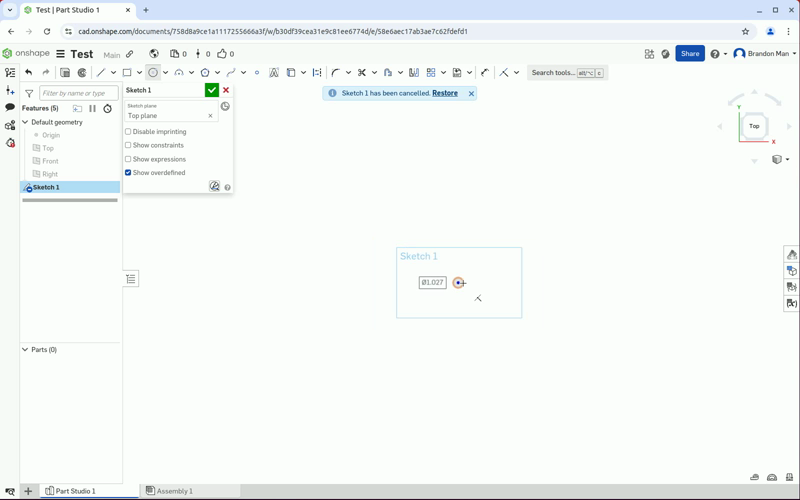
scroll(-6)
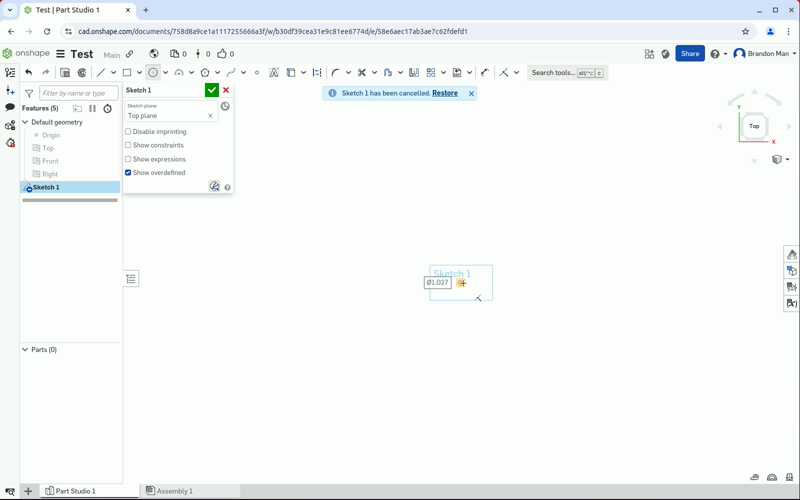
key(esc)
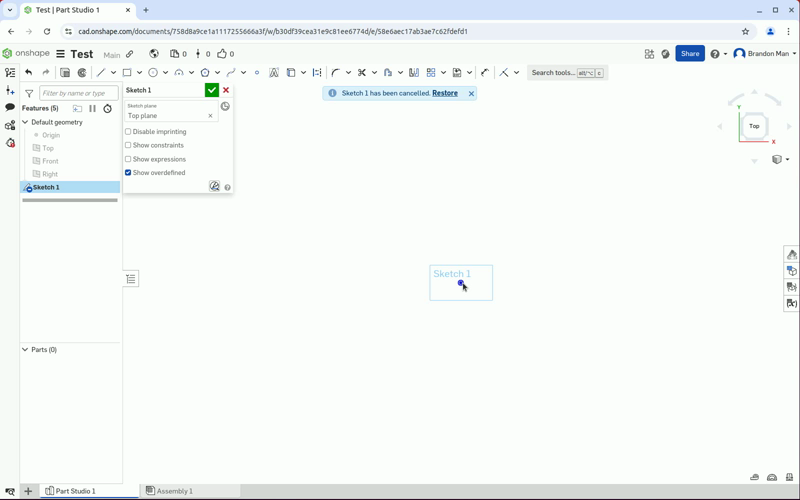
mouse_move(463, 282)
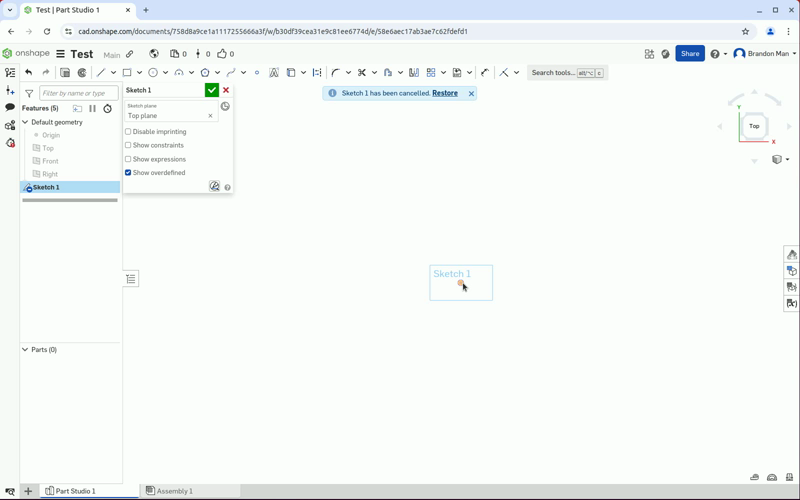
scroll(6)
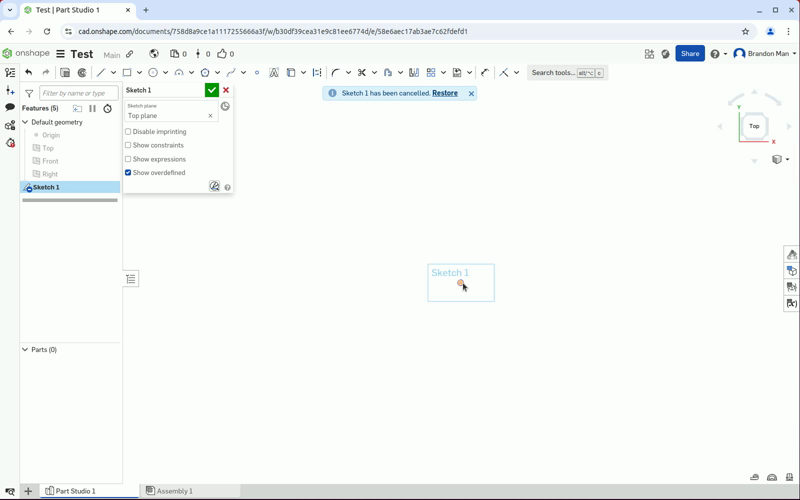
scroll(6)
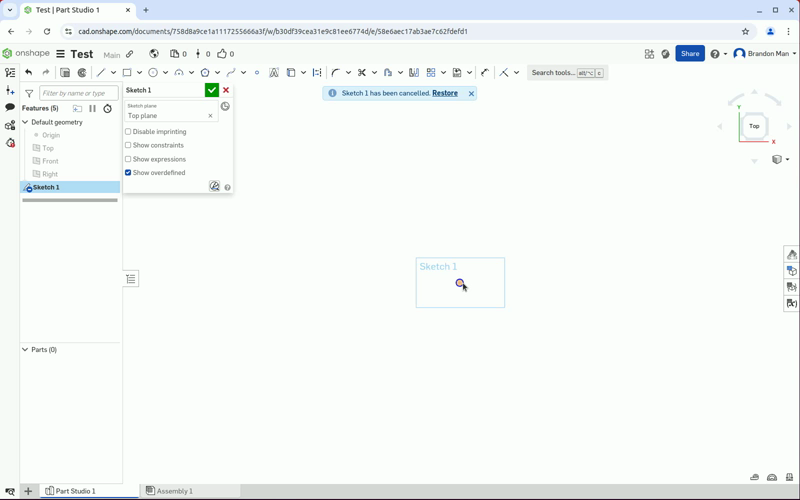
scroll(6)
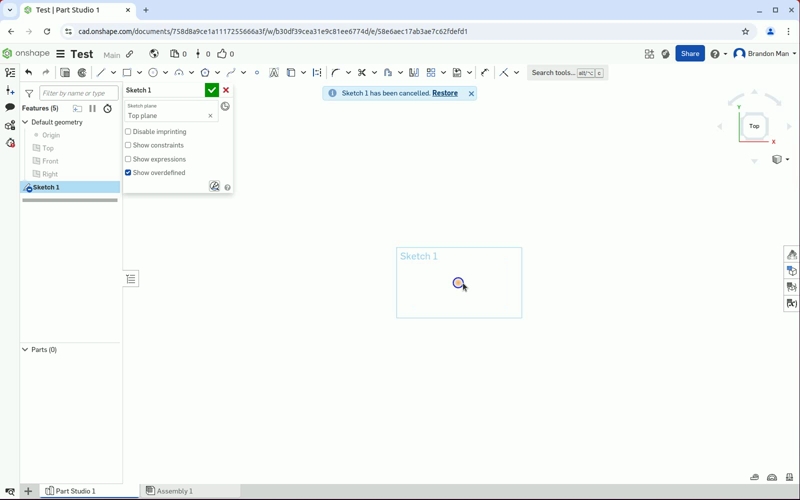
scroll(6)
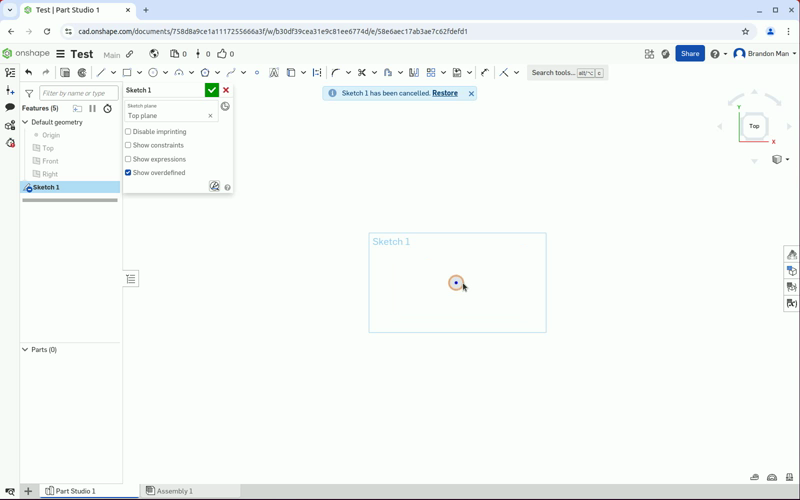
scroll(6)
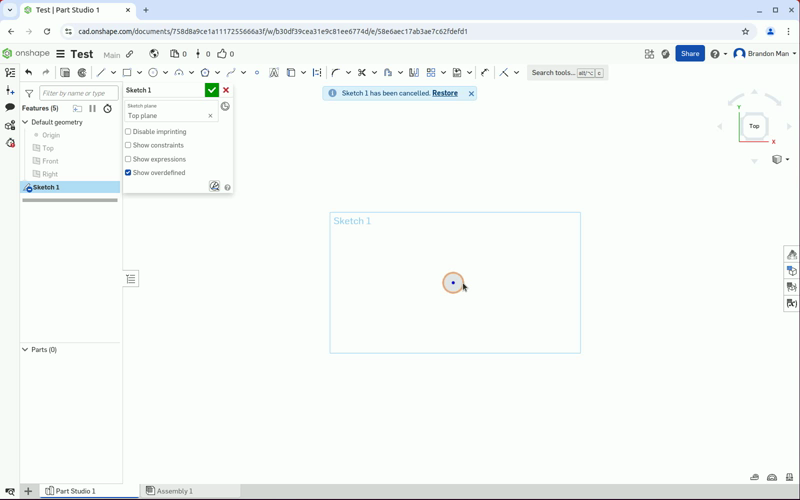
scroll(6)
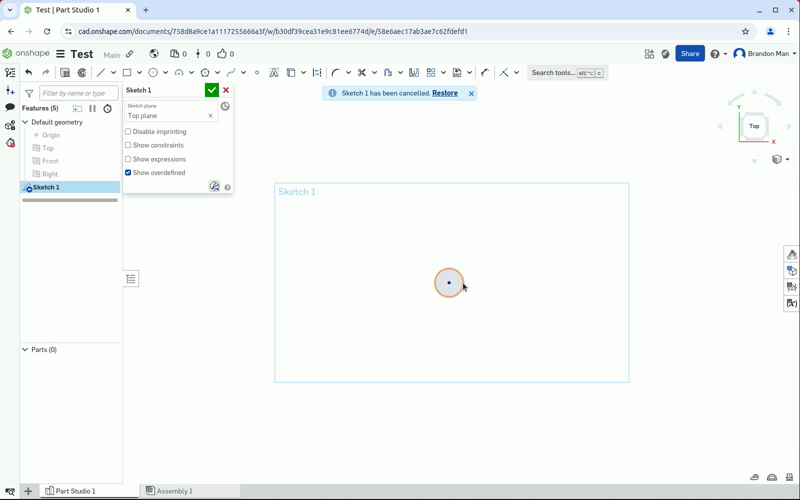
scroll(6)
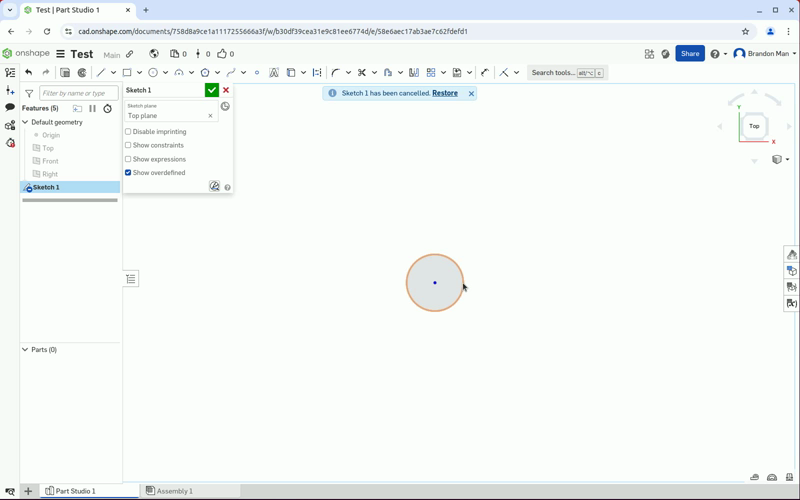
click(463, 282)
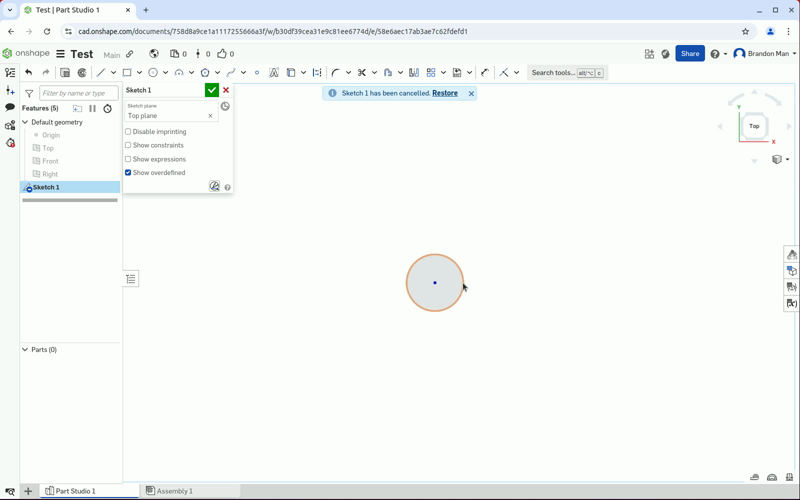
scroll(-6)
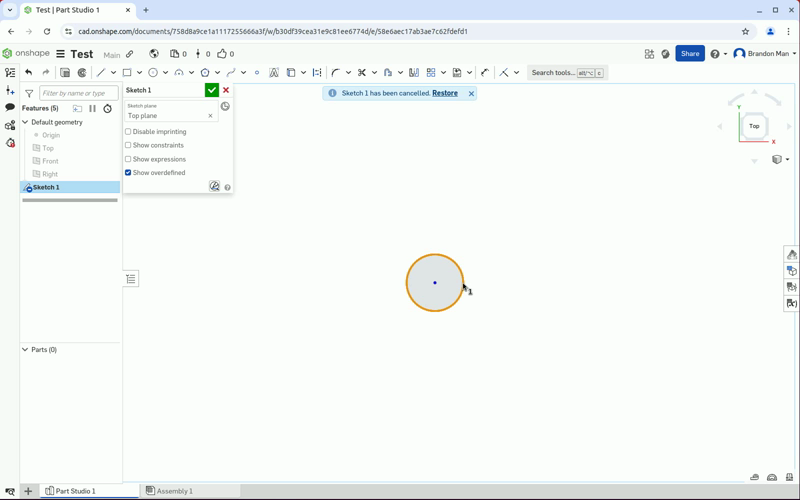
scroll(-6)
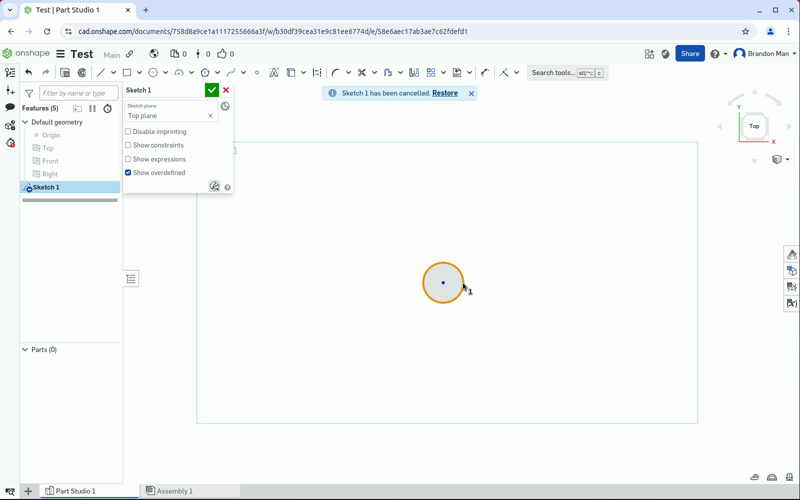
scroll(-6)
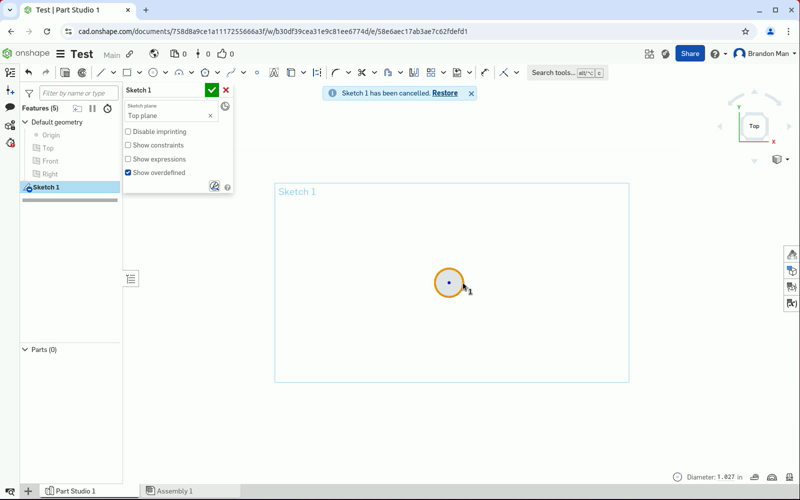
scroll(-6)
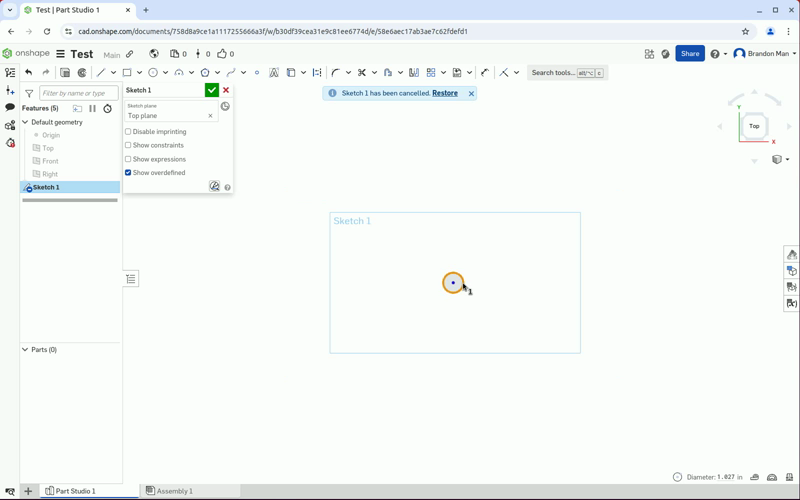
scroll(-6)
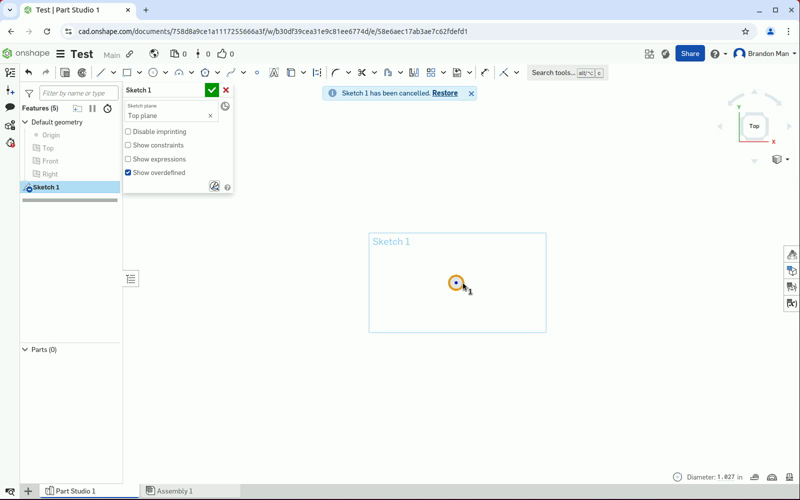
scroll(-6)
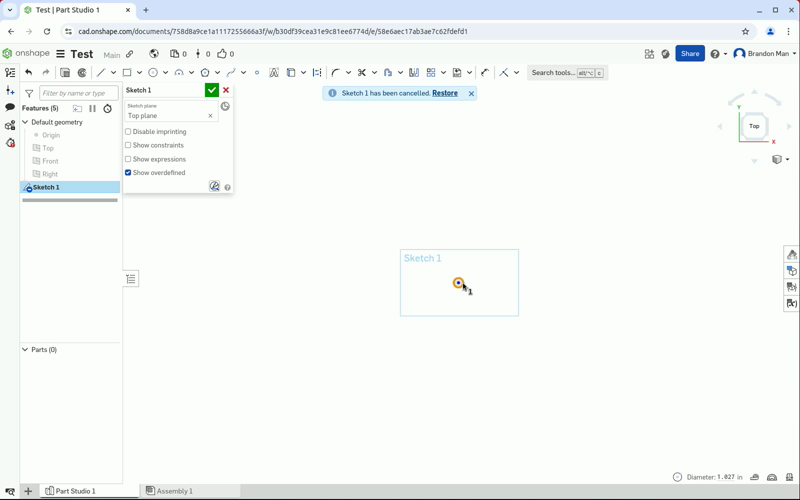
scroll(-6)
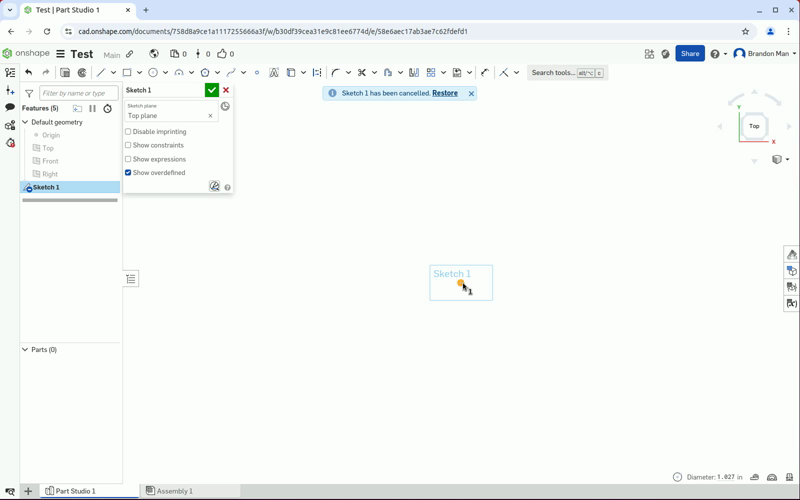
mouse_move(73, 352)
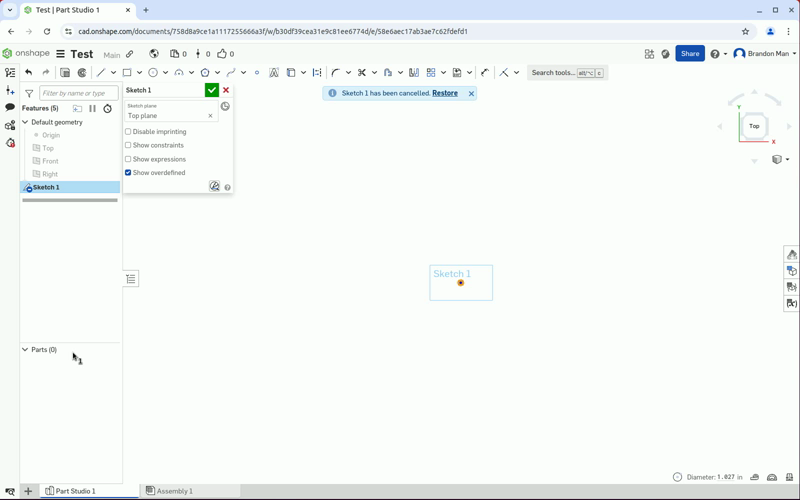
key(shift+y)
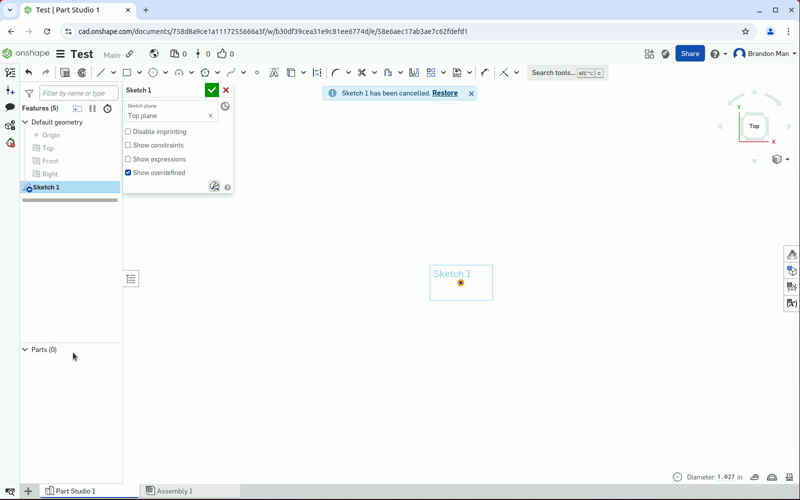
key(shift+e)
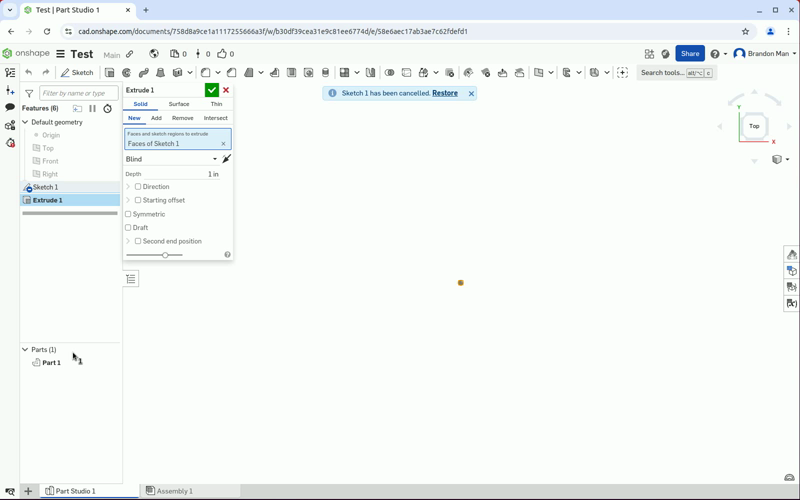
mouse_move(143, 106)
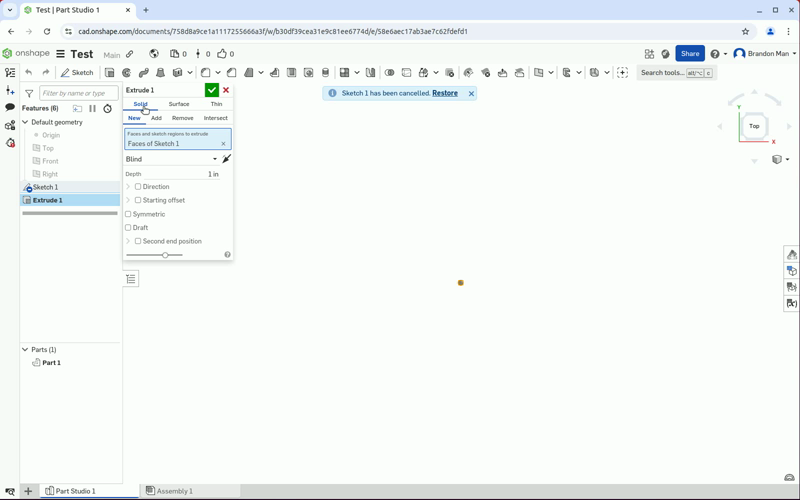
click(143, 106)
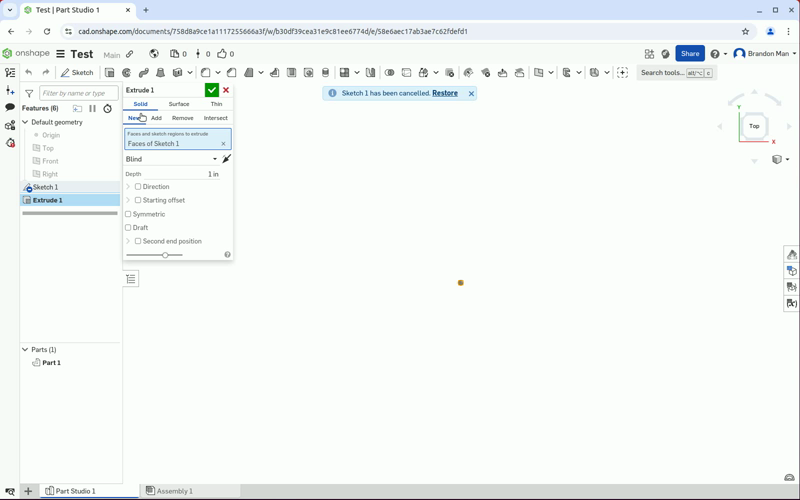
mouse_move(137, 120)
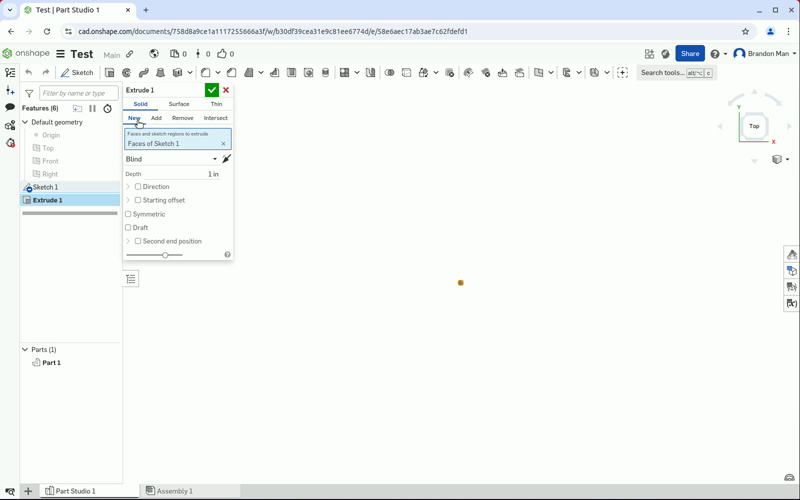
click(137, 120)
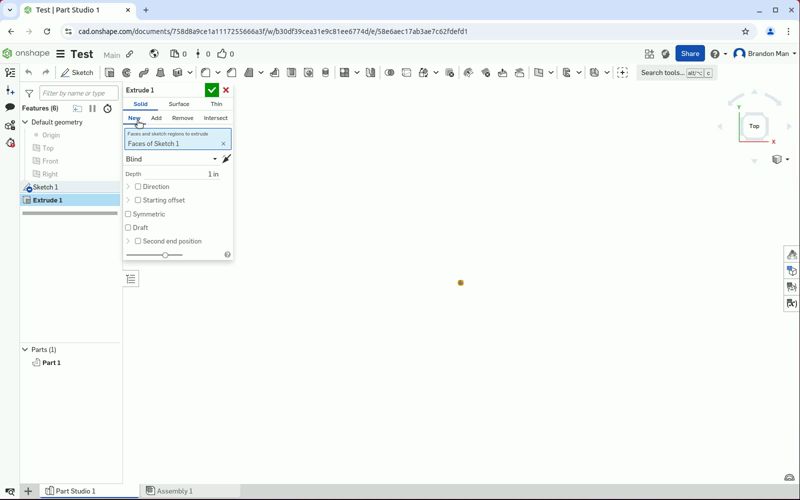
key(tab, 4)
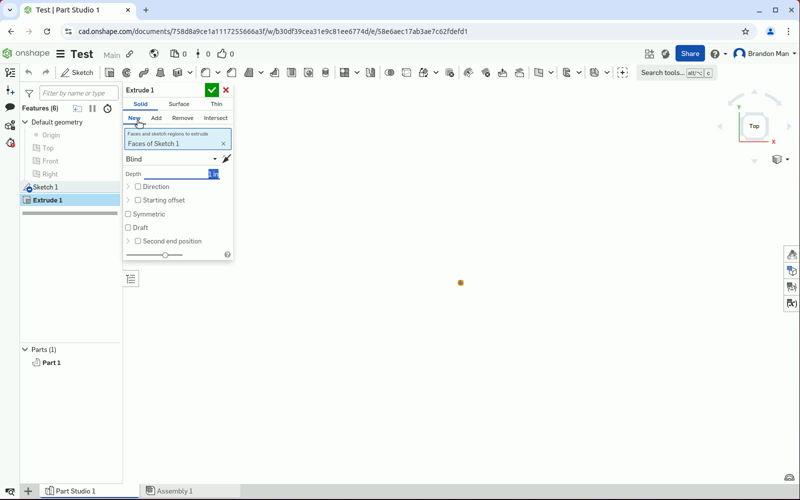
text(23.108)
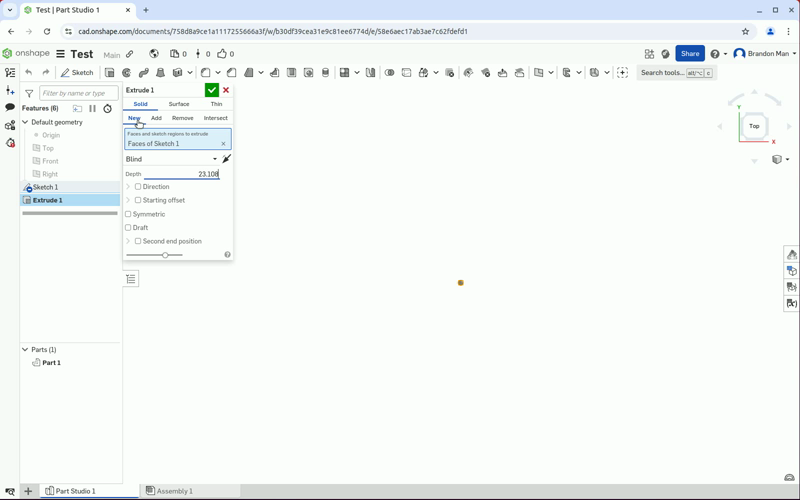
key(enter)
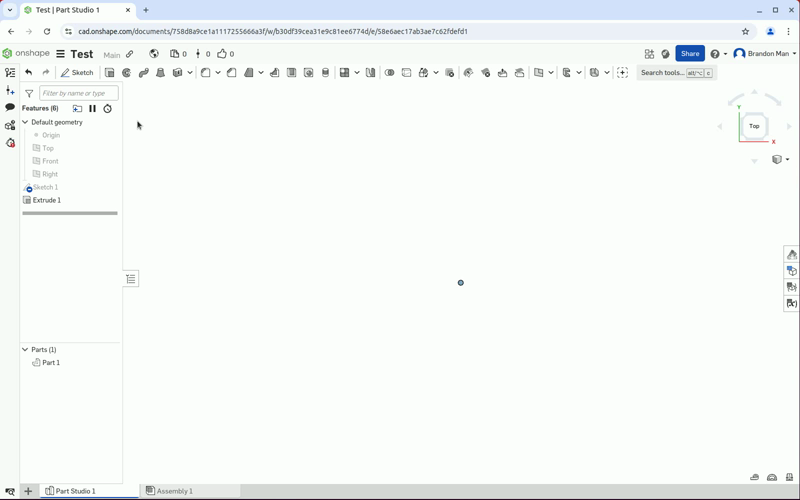
key(shift+h)
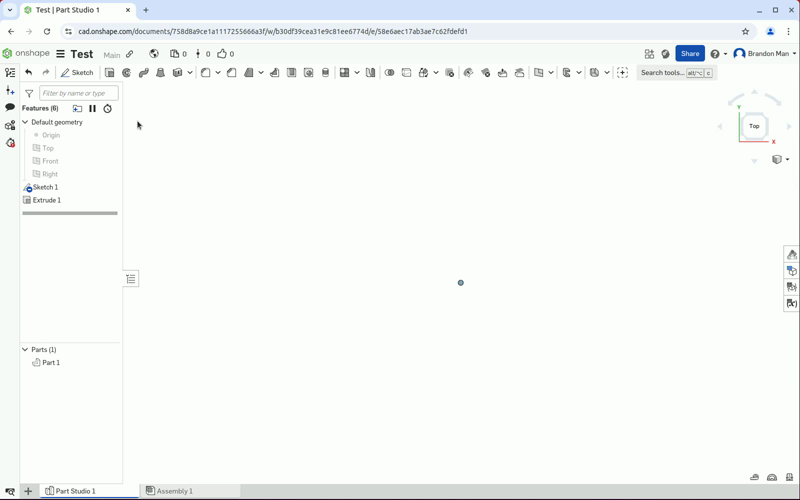
key(shift+h)
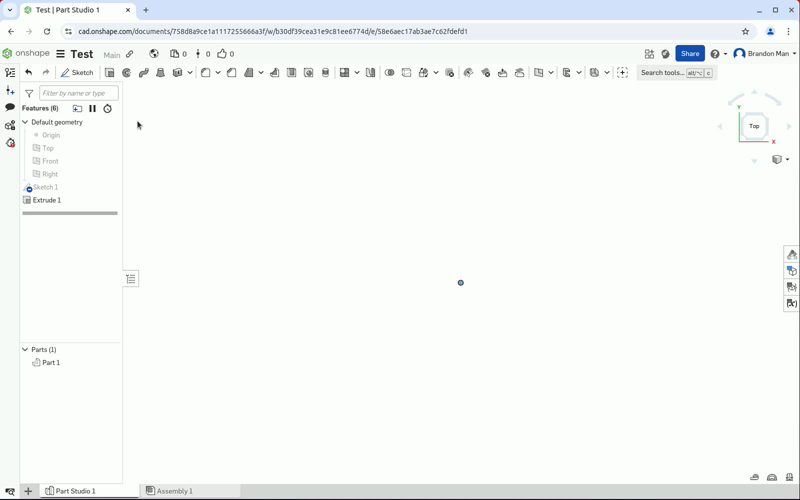
mouse_move(73, 189)
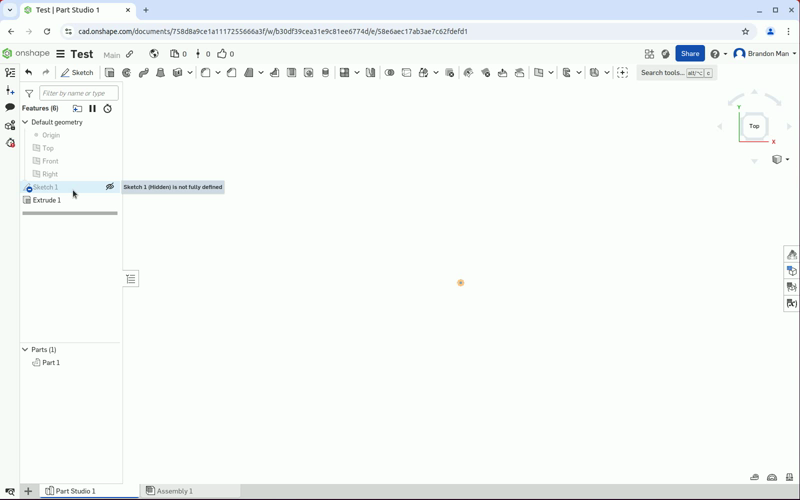
click(73, 189)
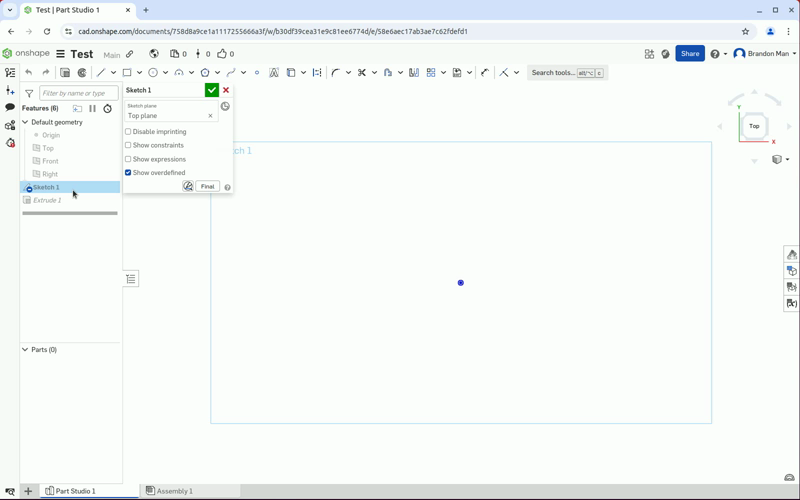
mouse_move(229, 92)
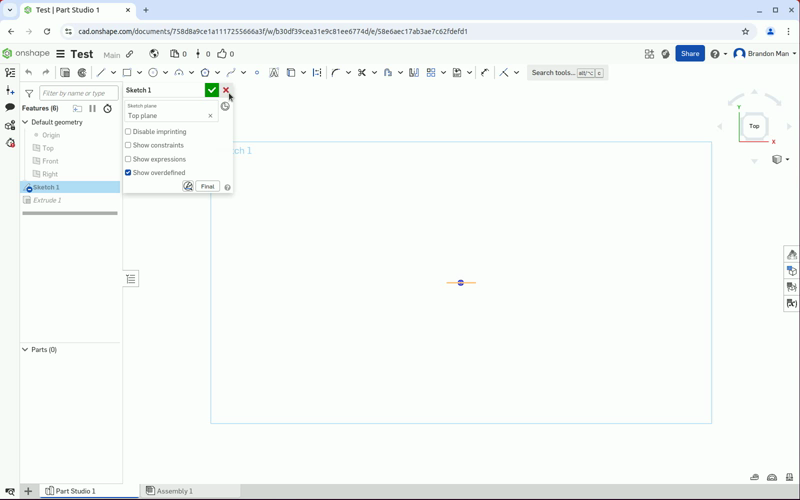
click(229, 92)
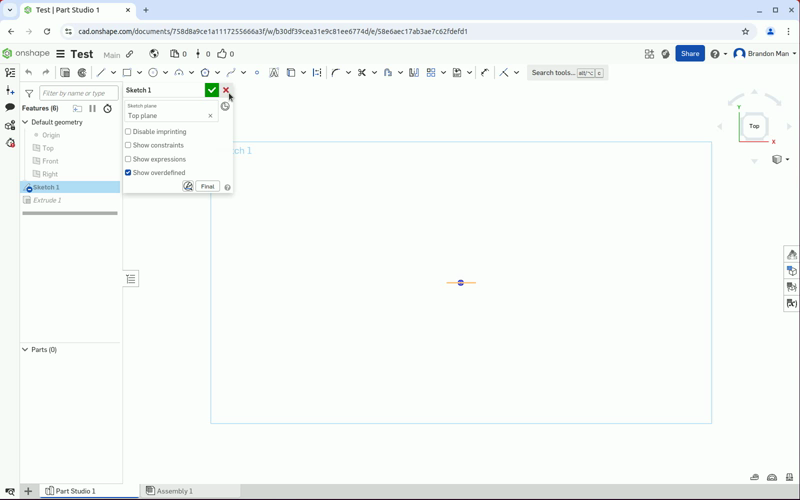
key(shift+s)
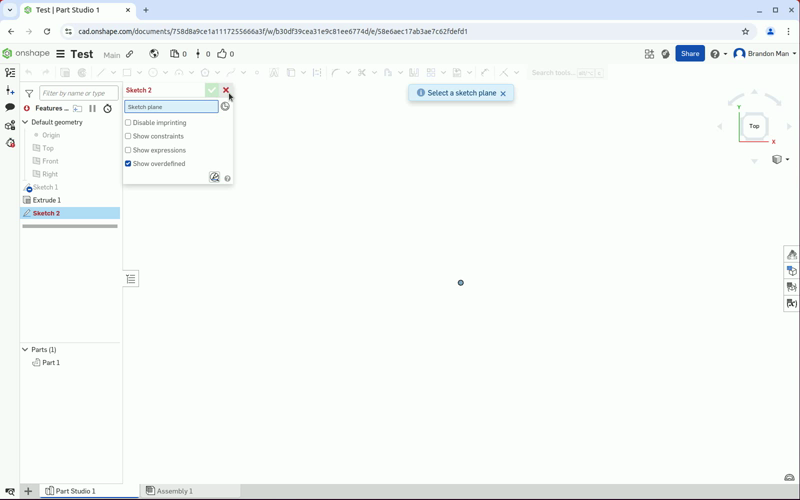
mouse_move(73, 150)
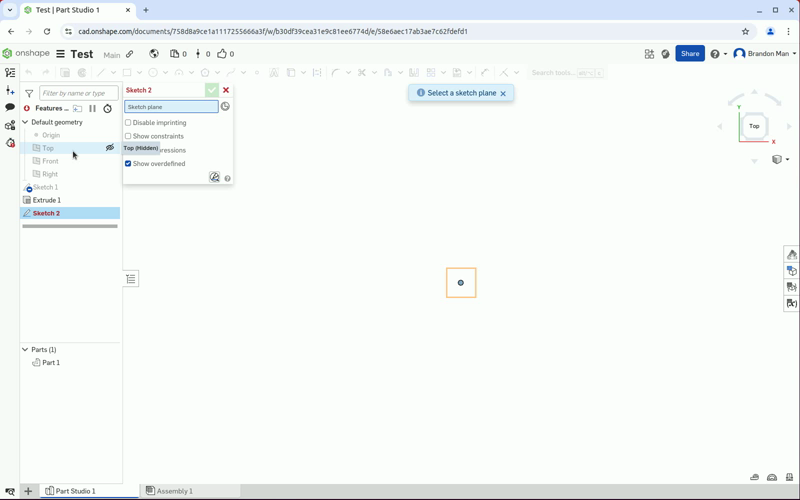
click(73, 150)
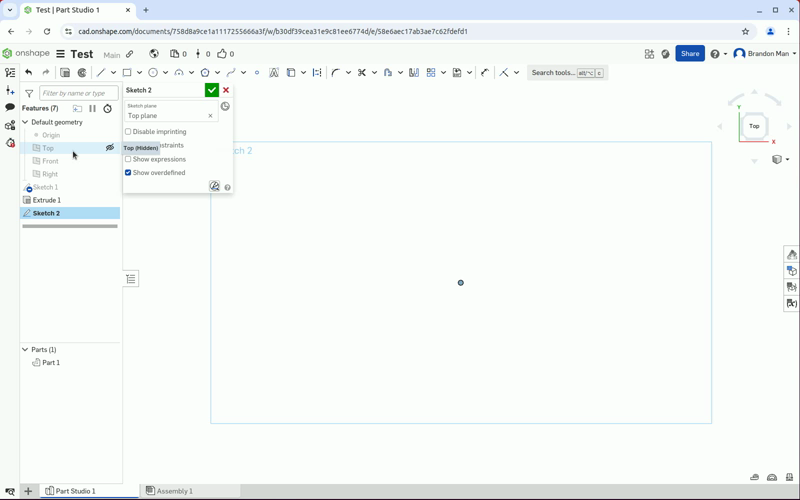
mouse_move(73, 352)
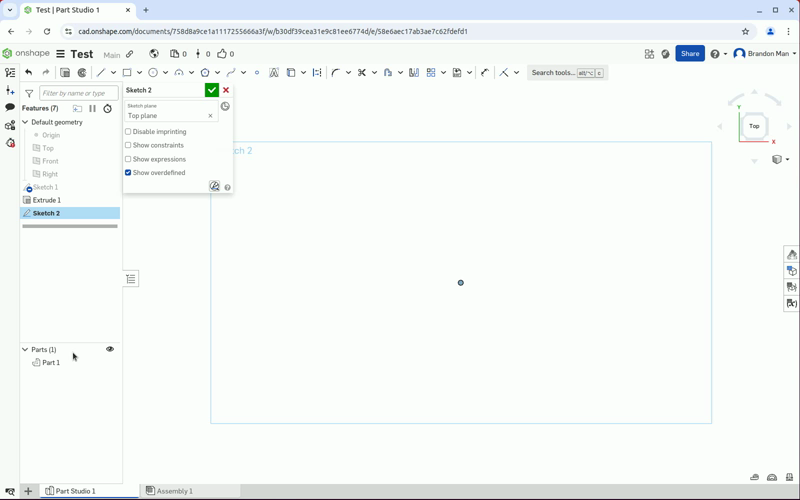
key(y)
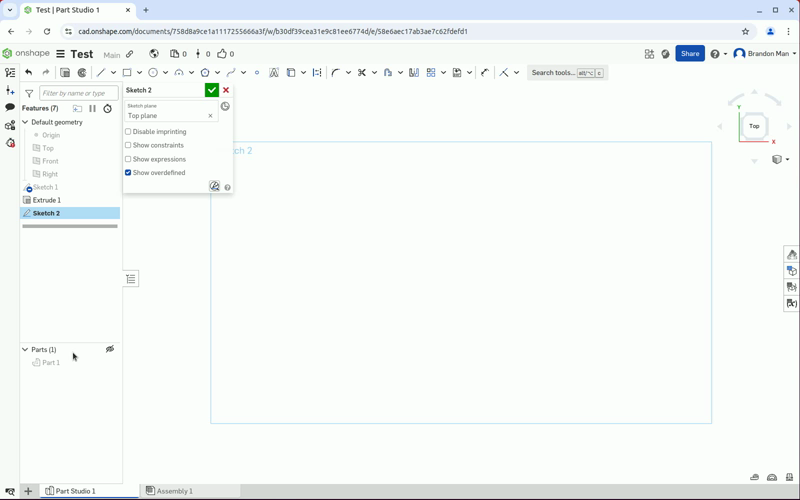
key(c)
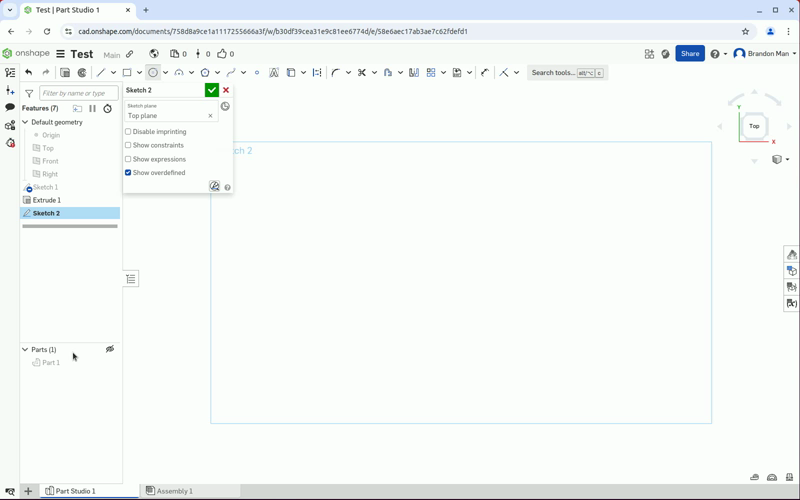
key_down(shift)
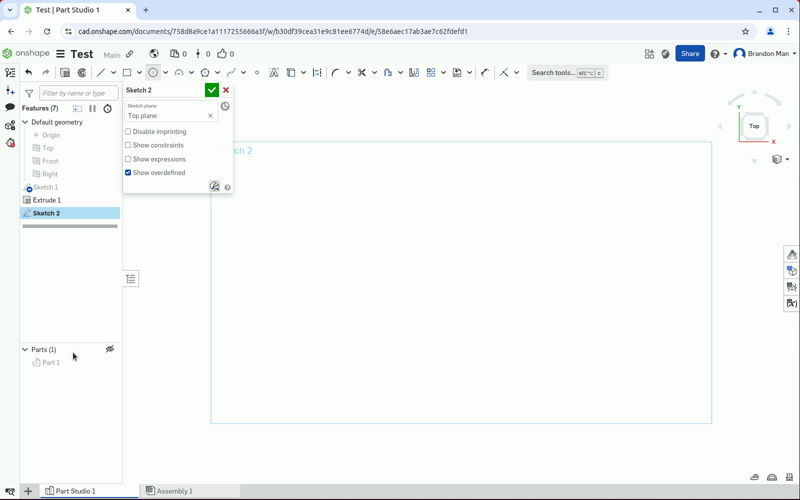
mouse_move(460, 282)
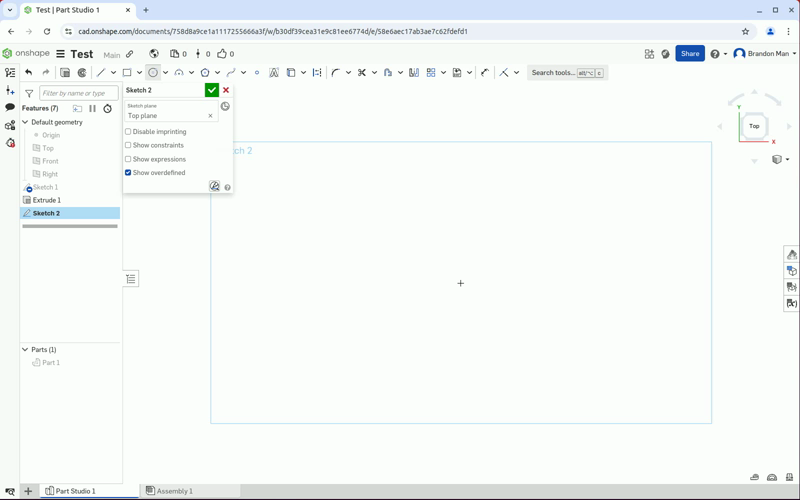
click(460, 282)
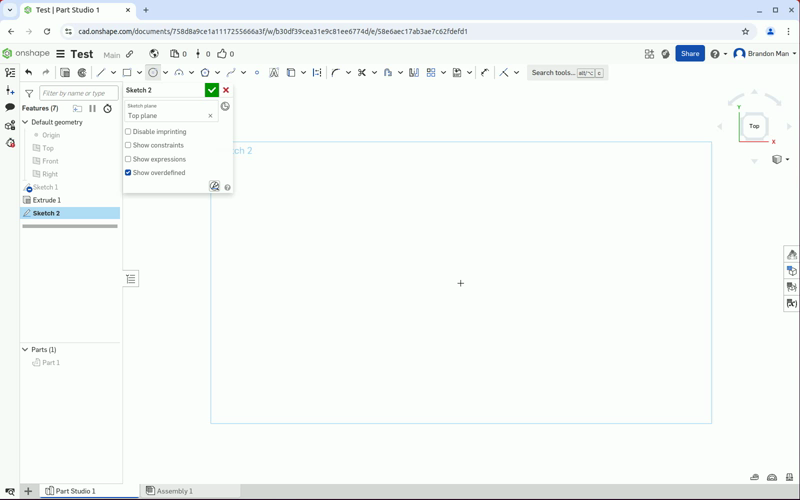
key_up(shift)
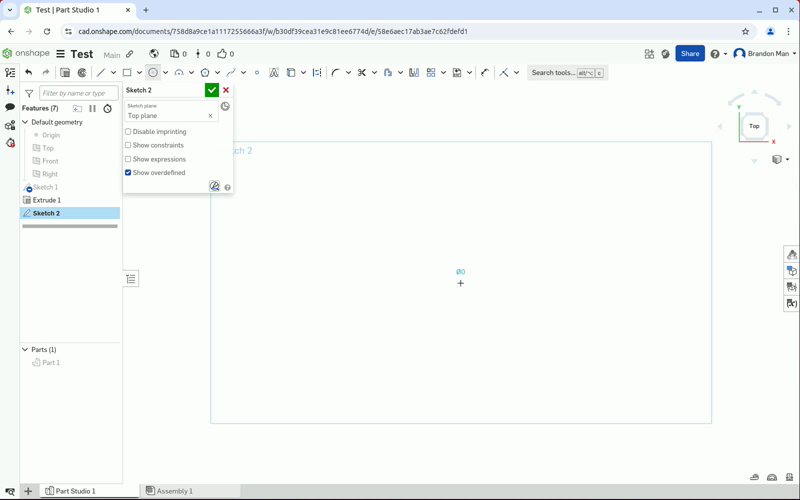
mouse_move(464, 282)
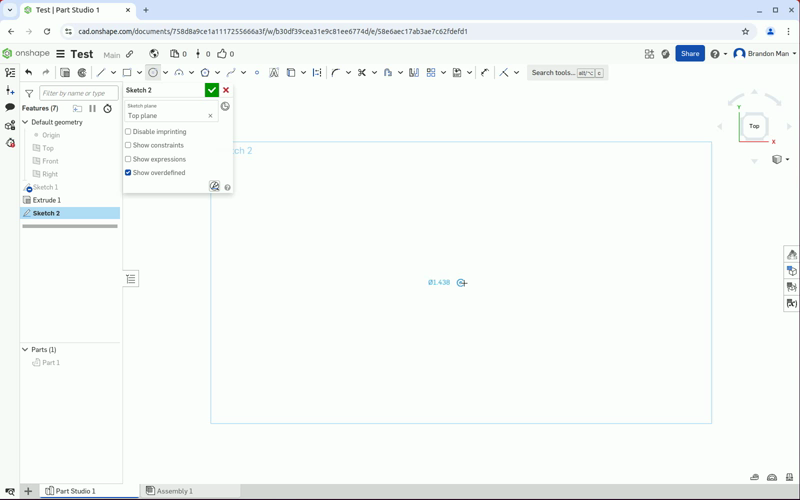
click(464, 282)
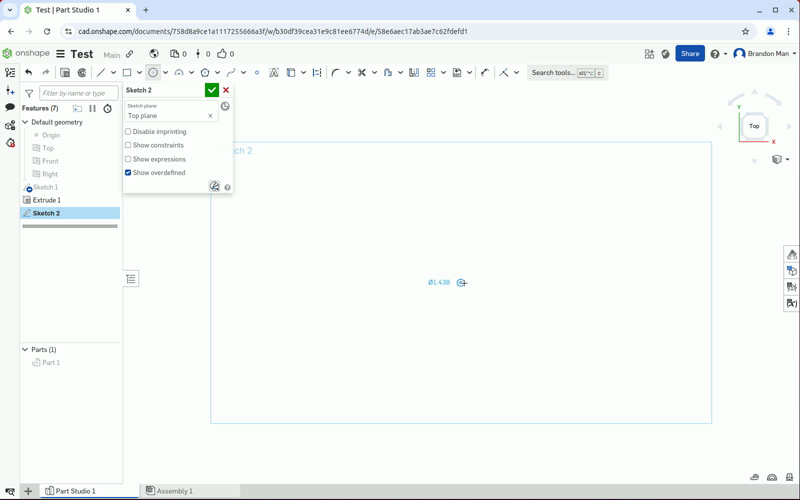
key(esc)
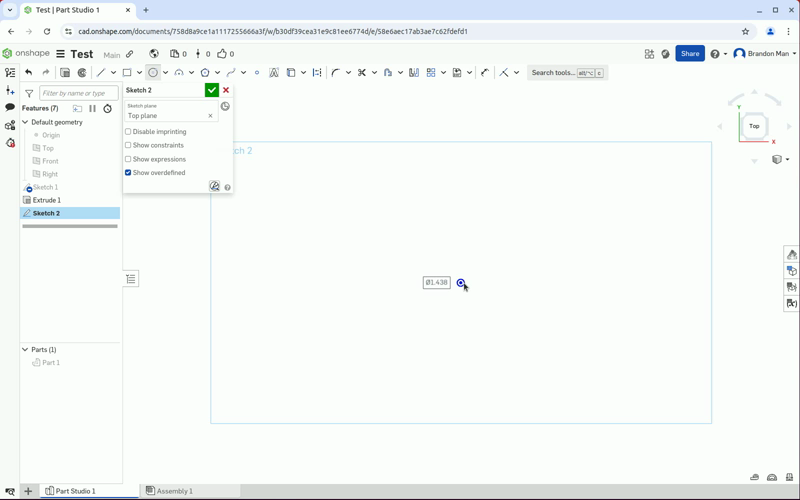
mouse_move(459, 280)
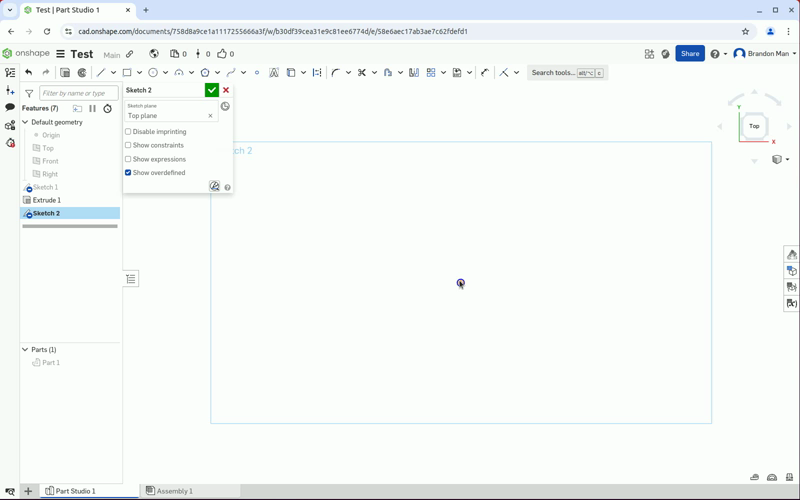
scroll(6)
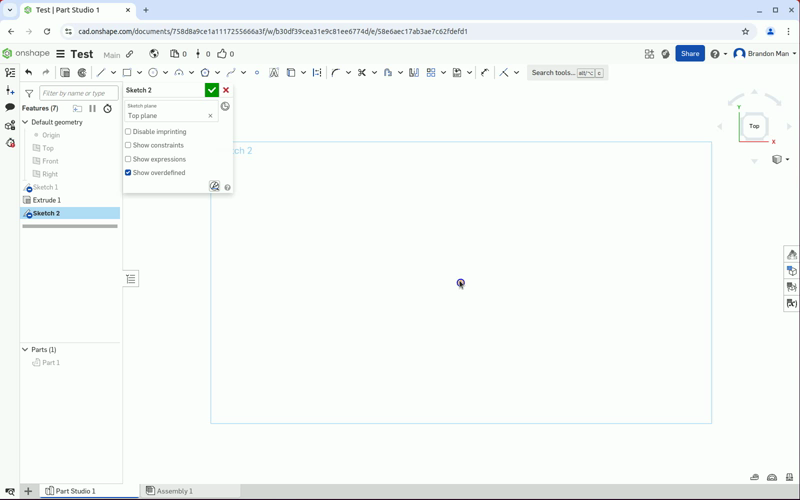
scroll(6)
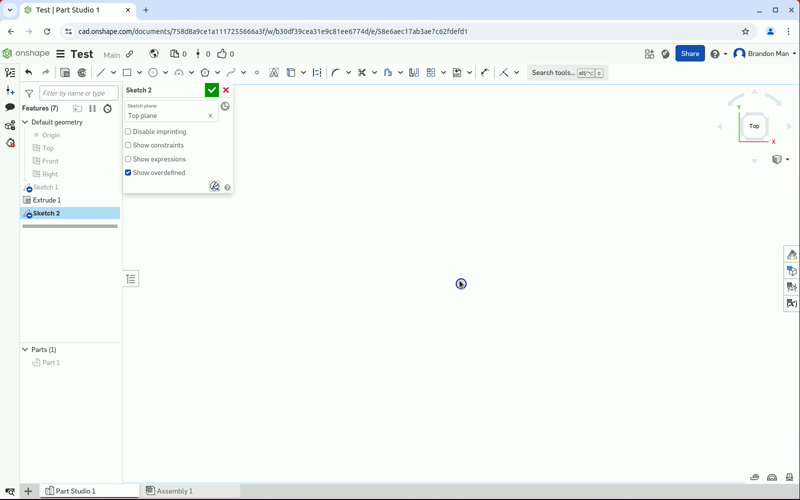
scroll(6)
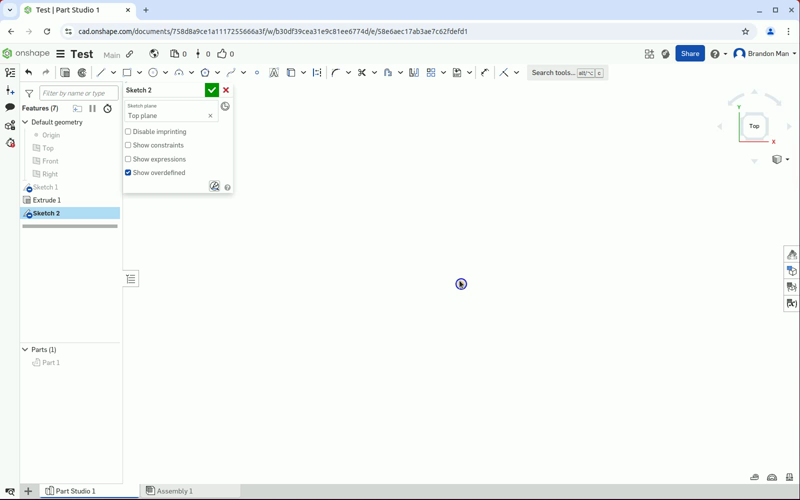
scroll(6)
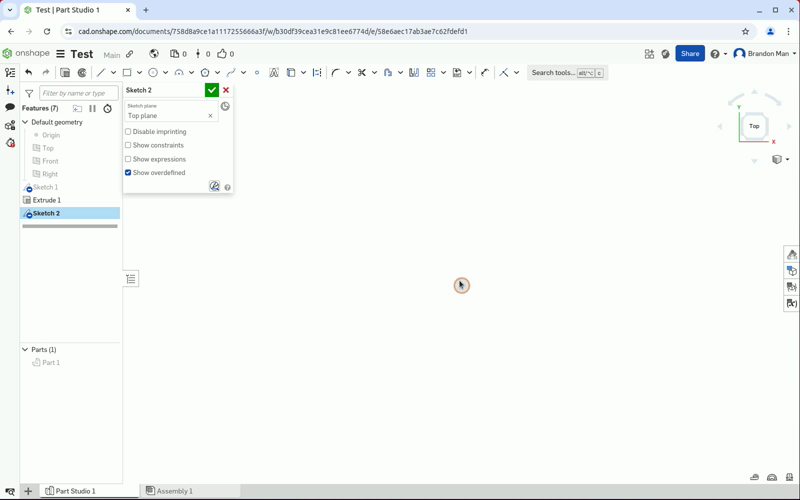
scroll(6)
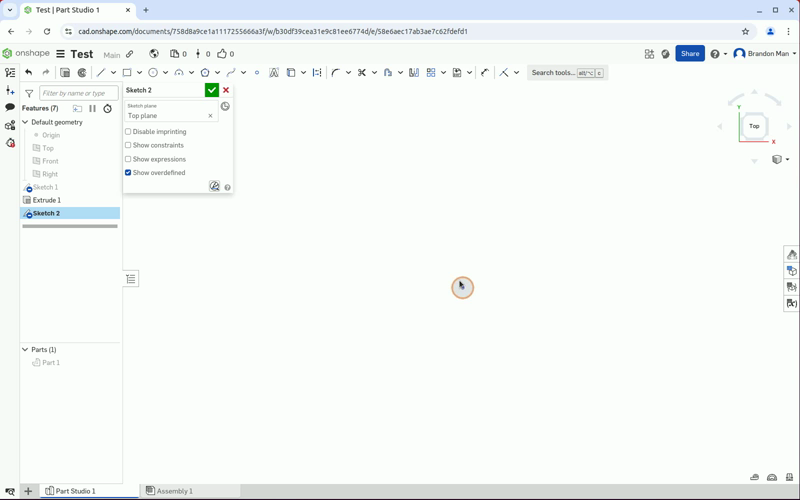
scroll(6)
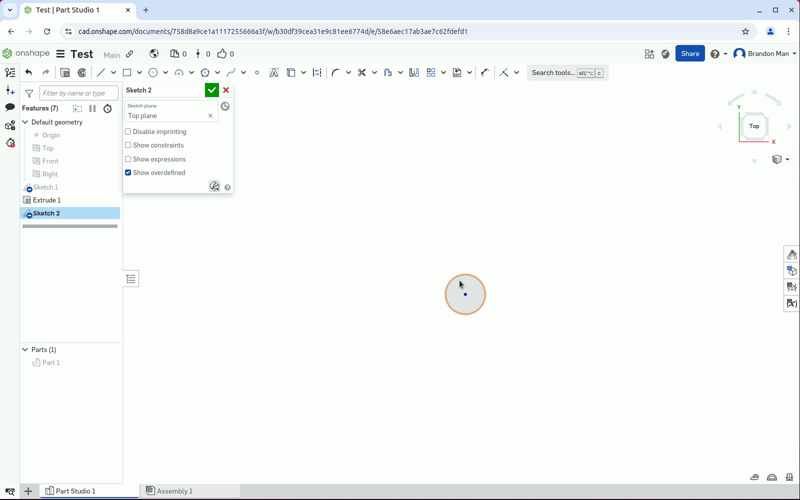
scroll(6)
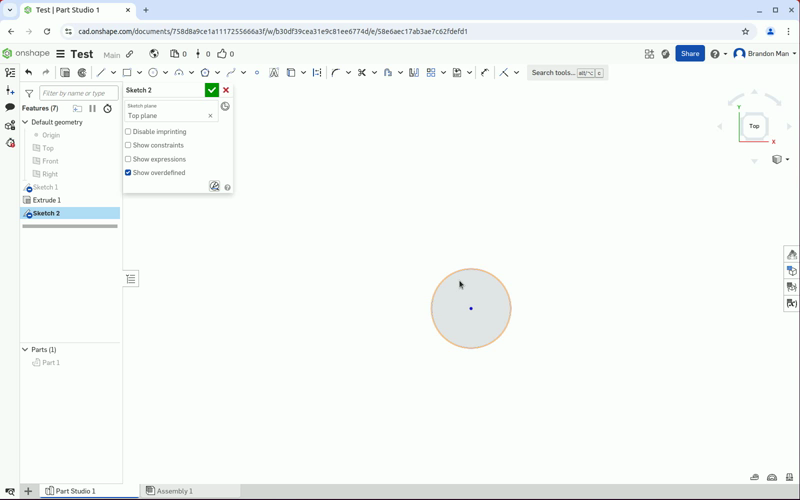
click(459, 280)
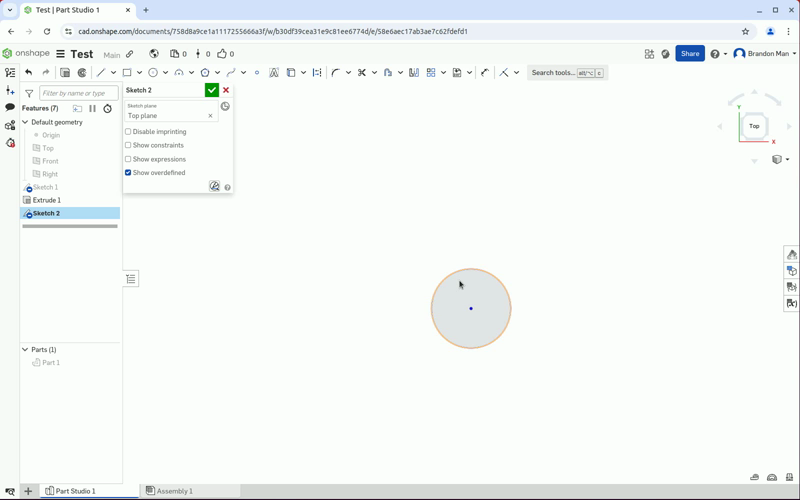
scroll(-6)
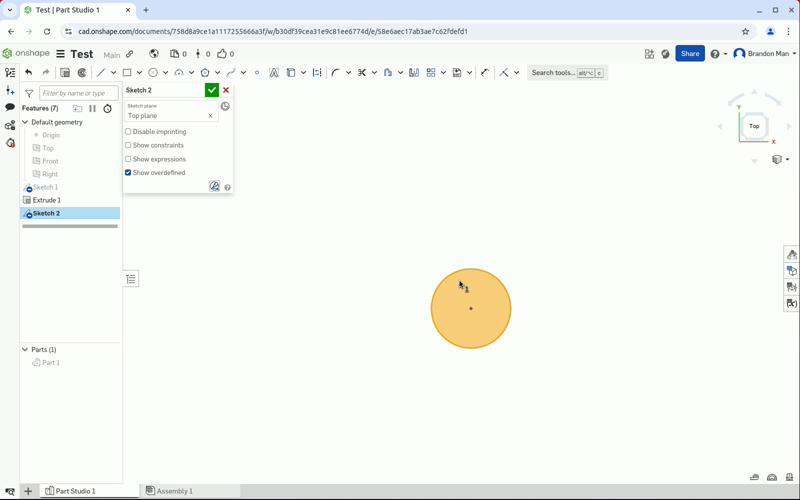
scroll(-6)
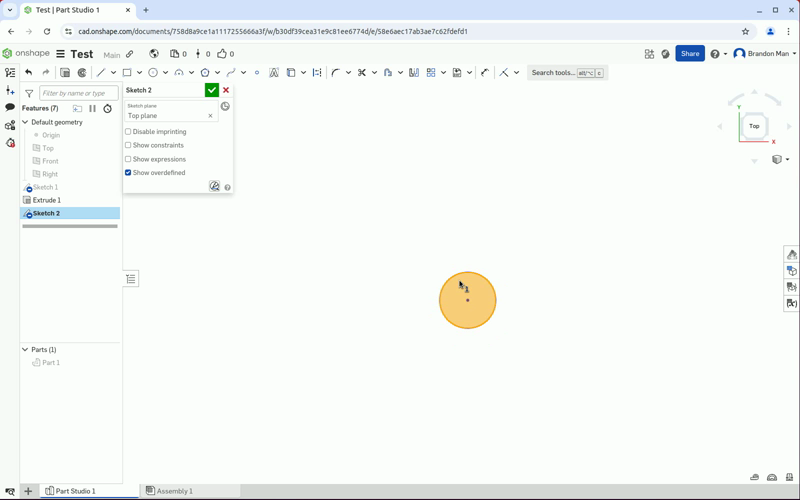
scroll(-6)
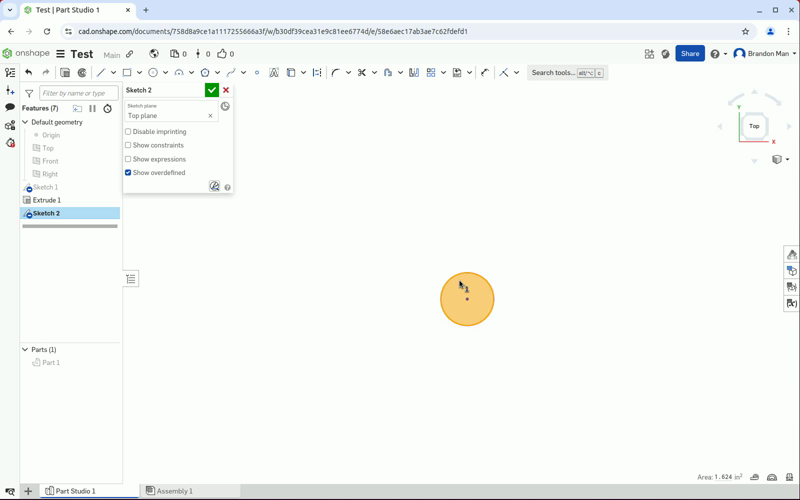
scroll(-6)
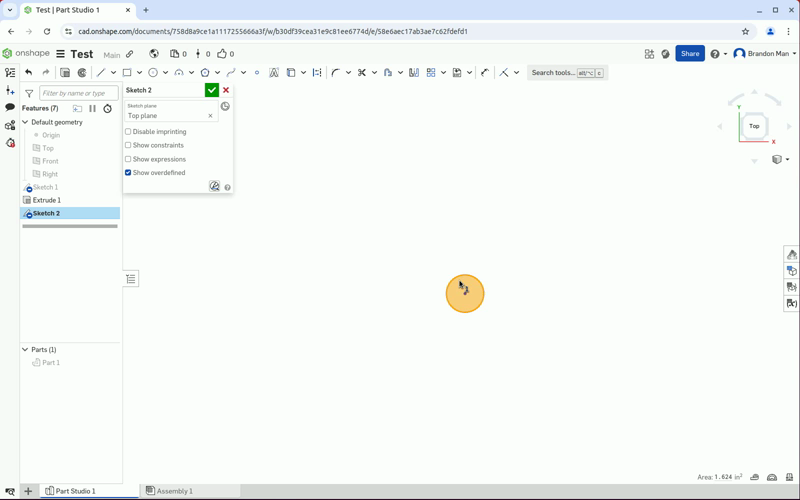
scroll(-6)
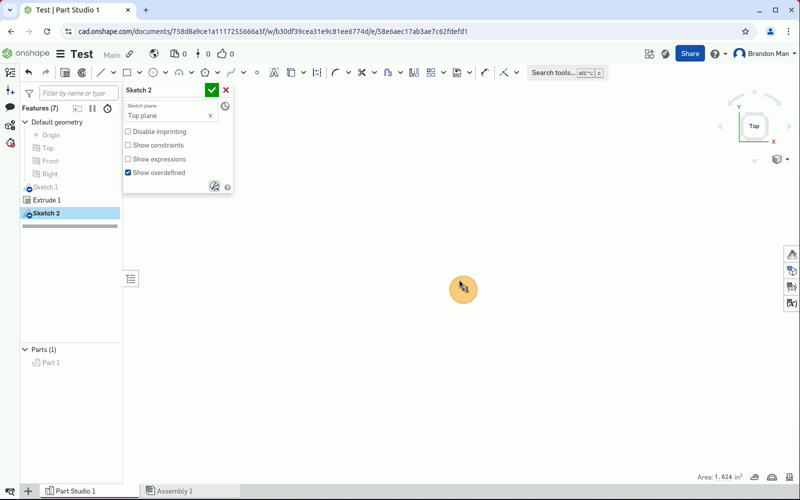
scroll(-6)
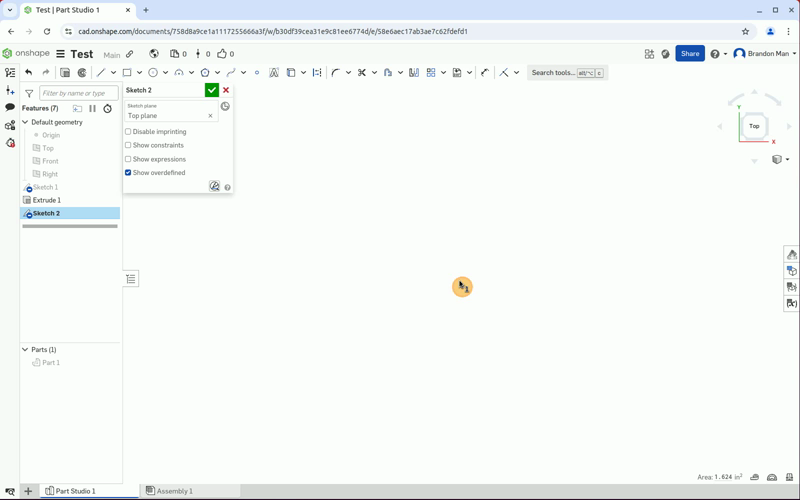
scroll(-6)
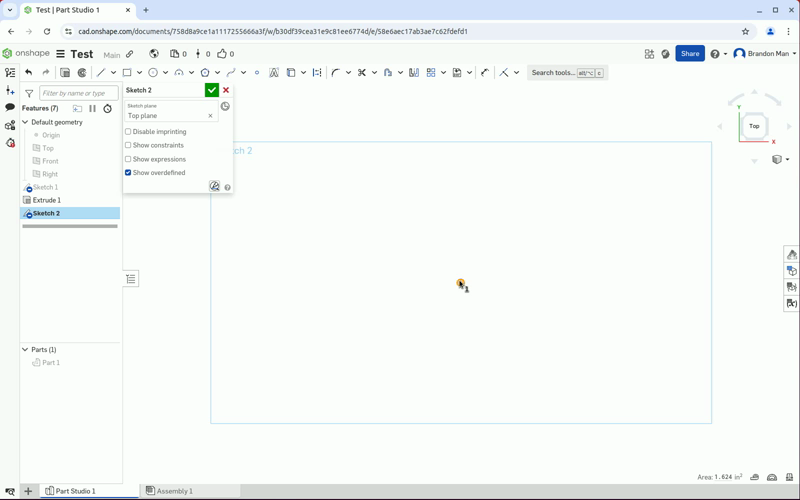
mouse_move(73, 352)
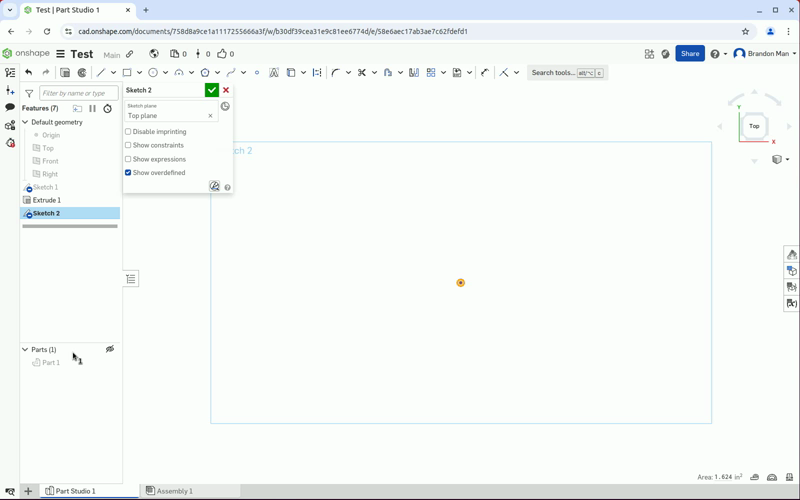
key(shift+y)
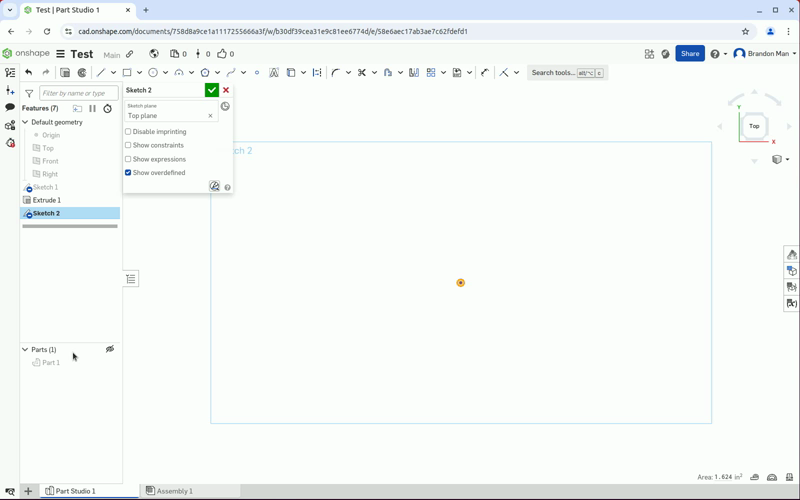
key(shift+e)
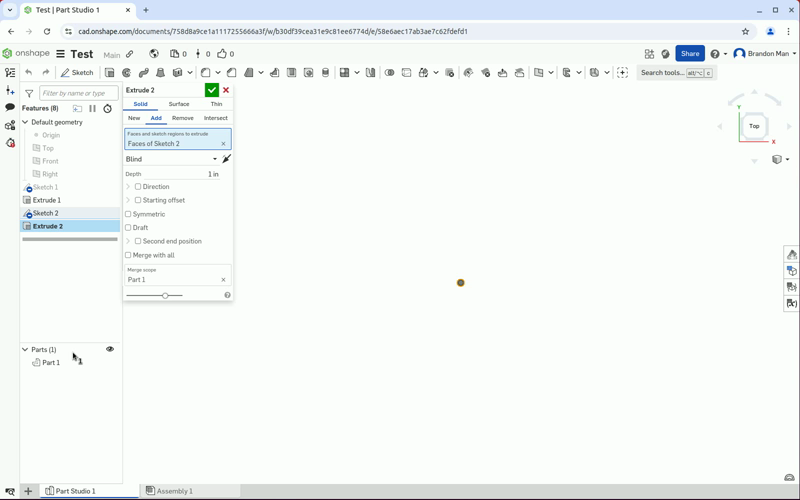
mouse_move(143, 106)
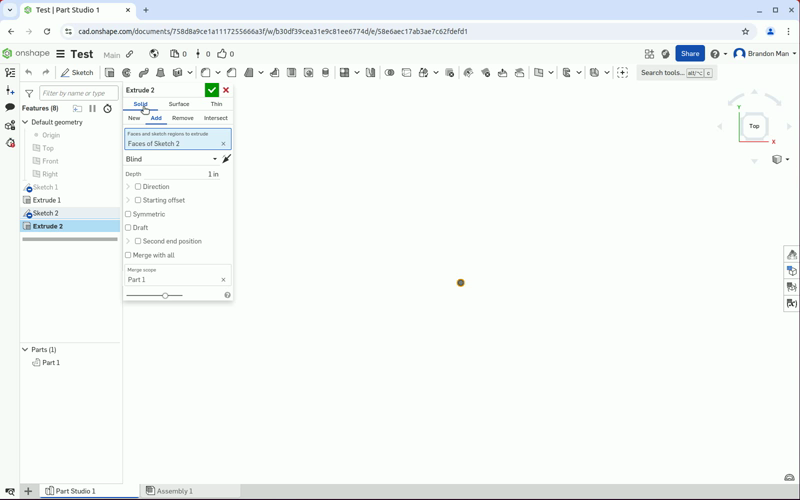
click(143, 106)
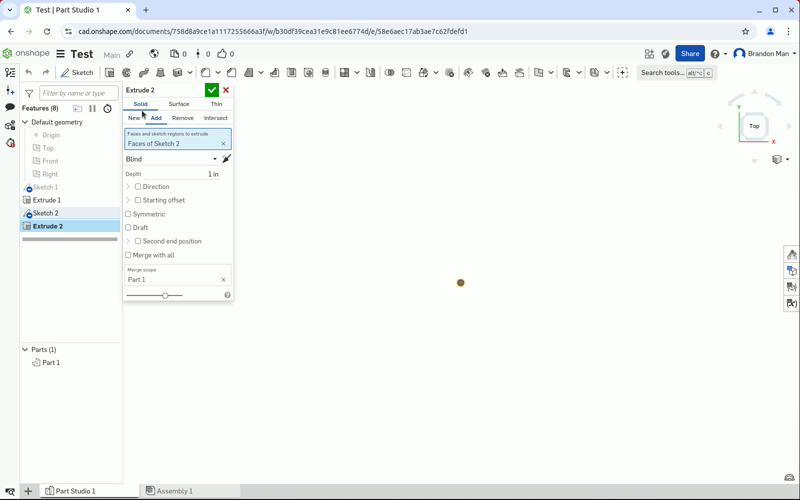
mouse_move(137, 120)
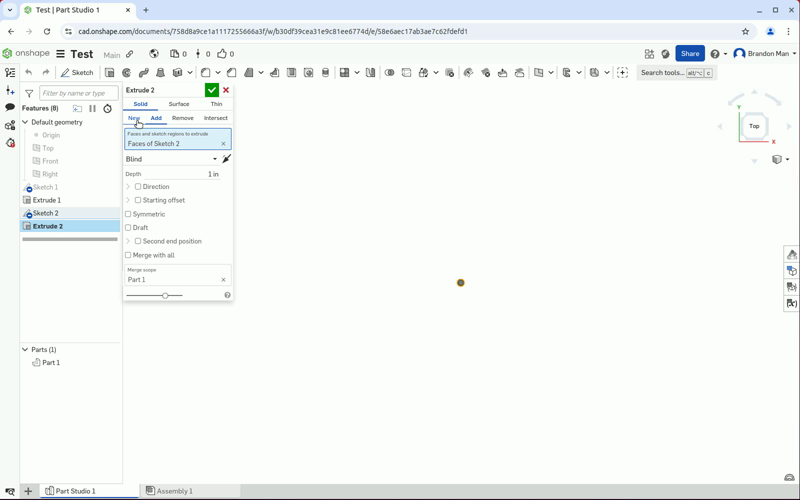
click(137, 120)
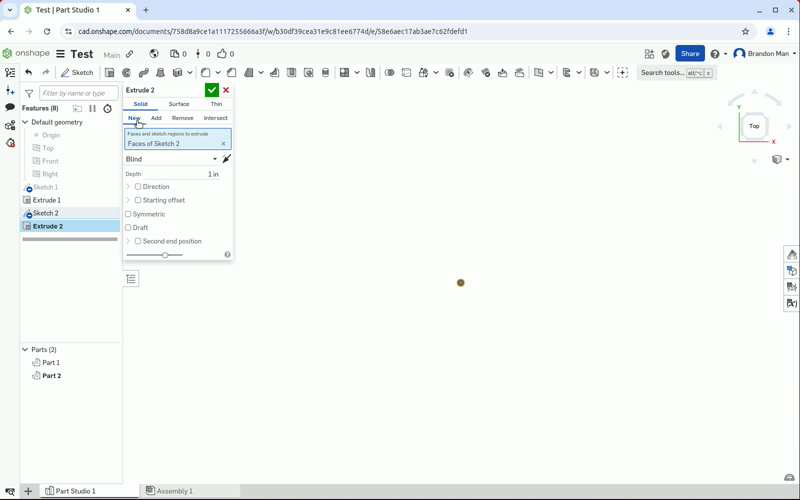
key(tab, 4)
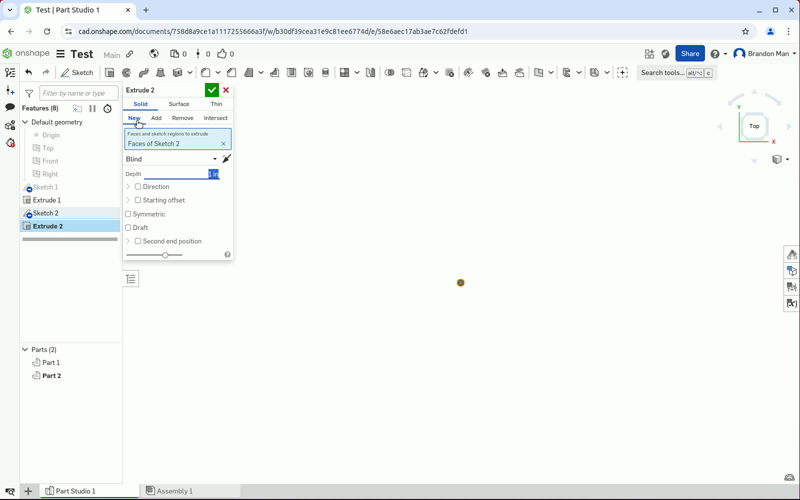
text(0.481)
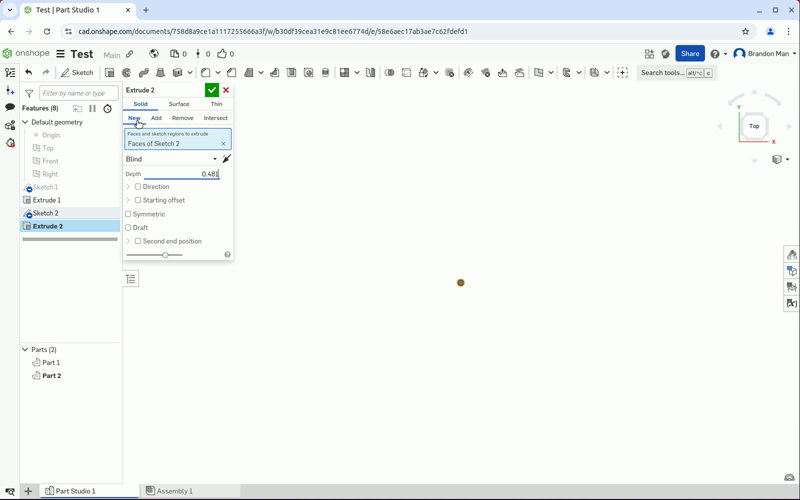
key(enter)
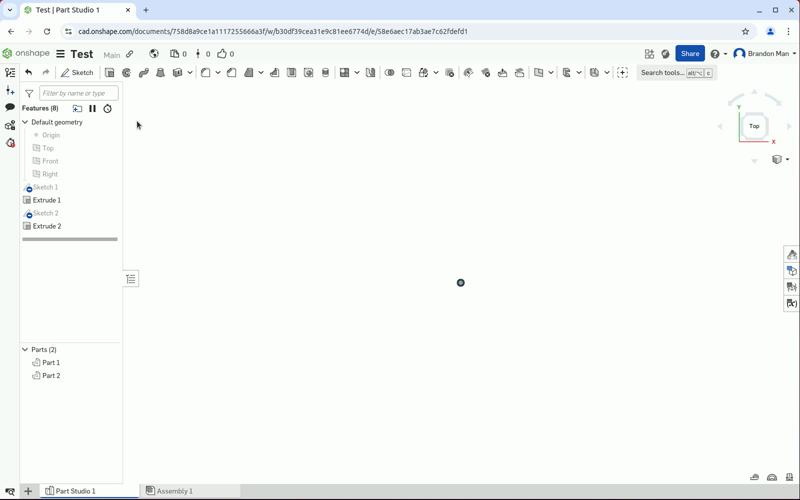
key(shift+h)
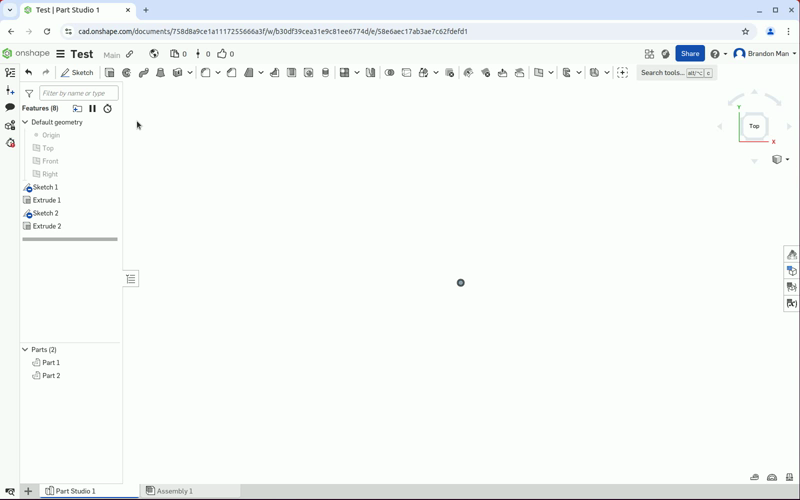
key(shift+h)
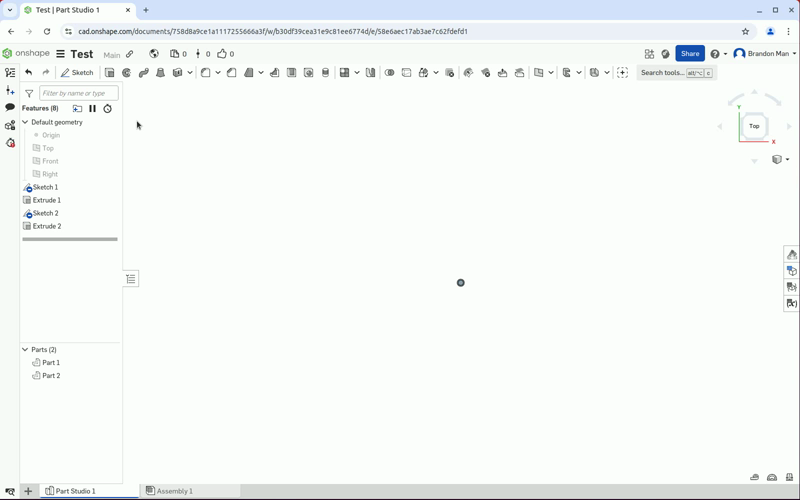
key(shift+7)
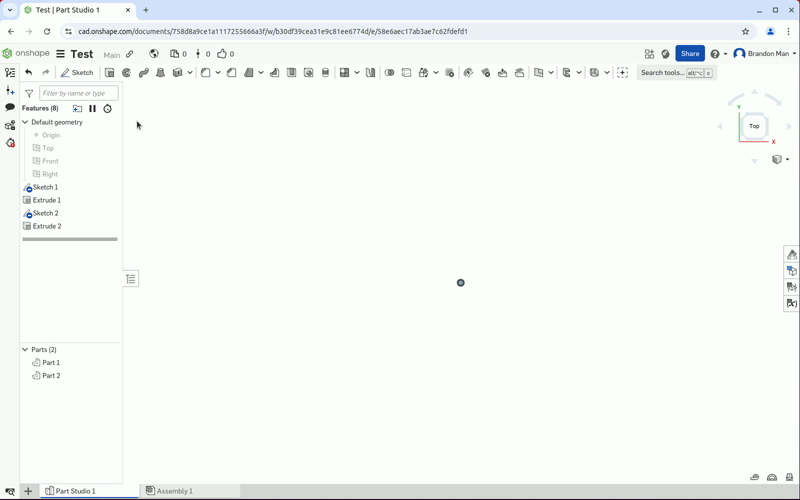
key(up, 3)
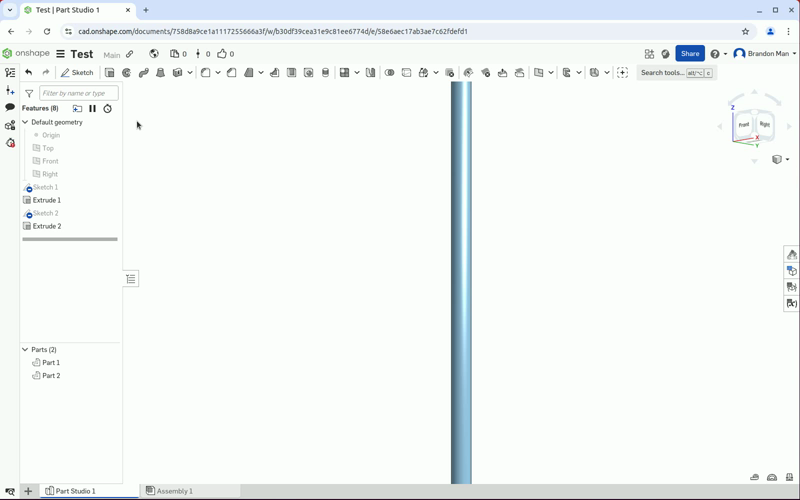
key(left, 3)
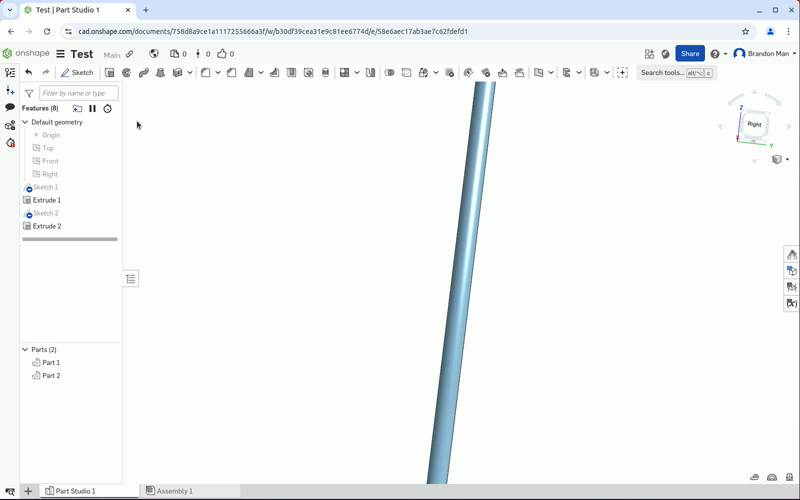
key(right, 3)
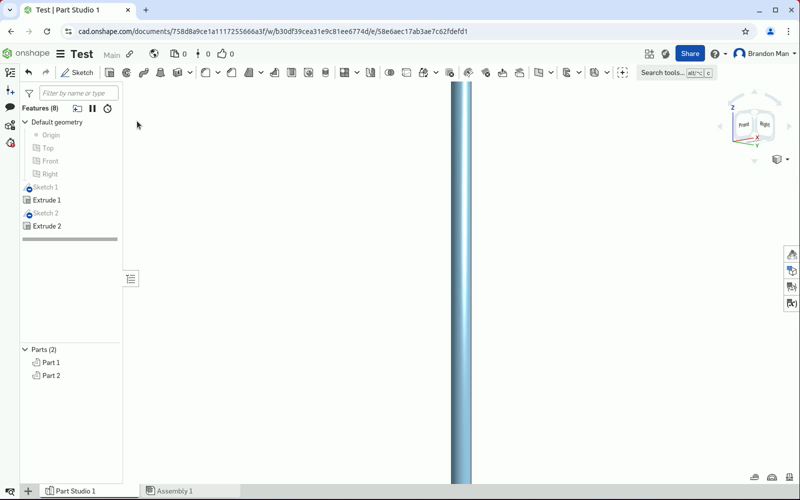
key(down, 3)
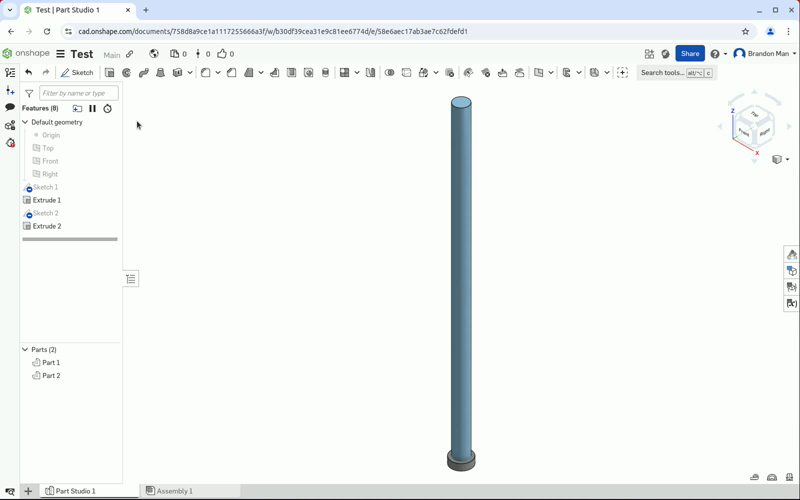
mouse_move(73, 189)
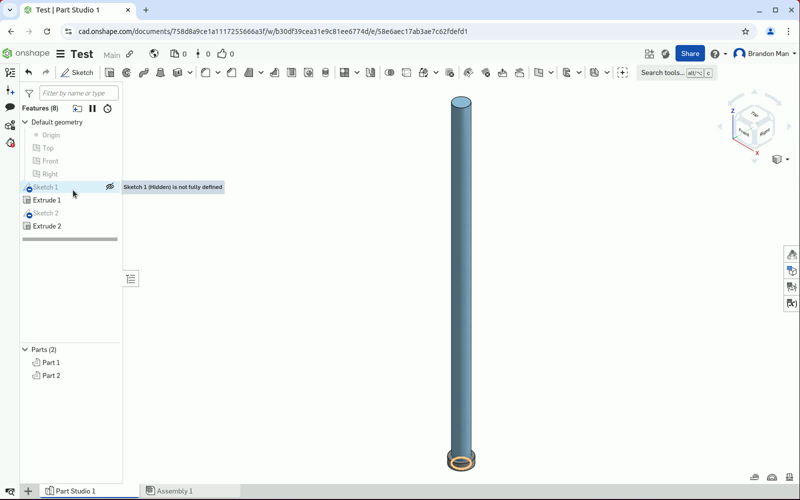
click(73, 189)